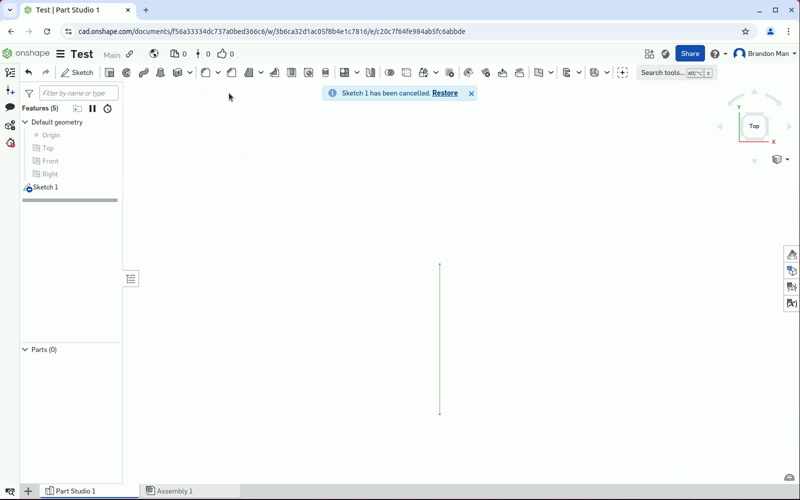
key(shift+h)
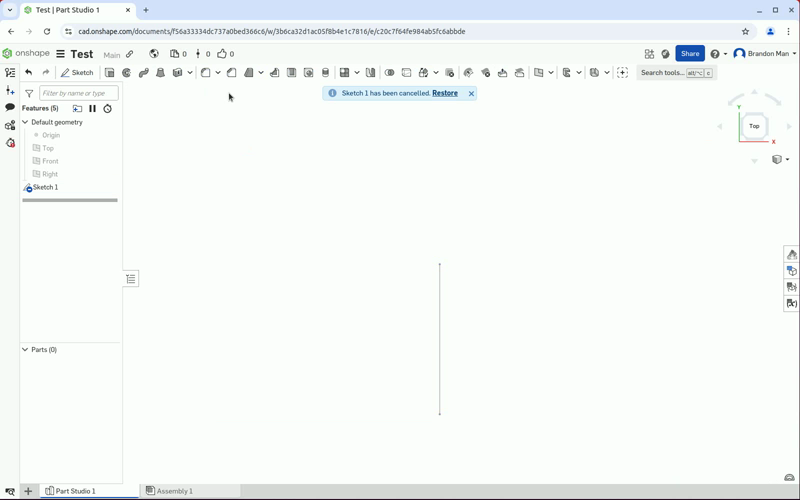
key(shift+s)
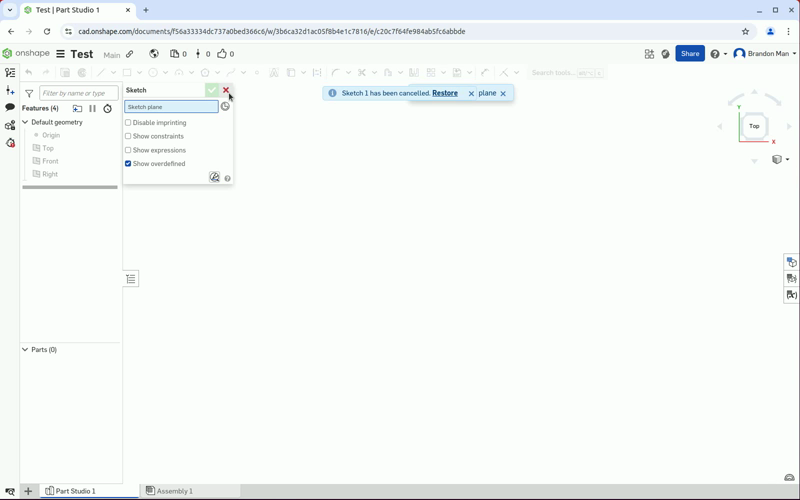
mouse_move(73, 150)
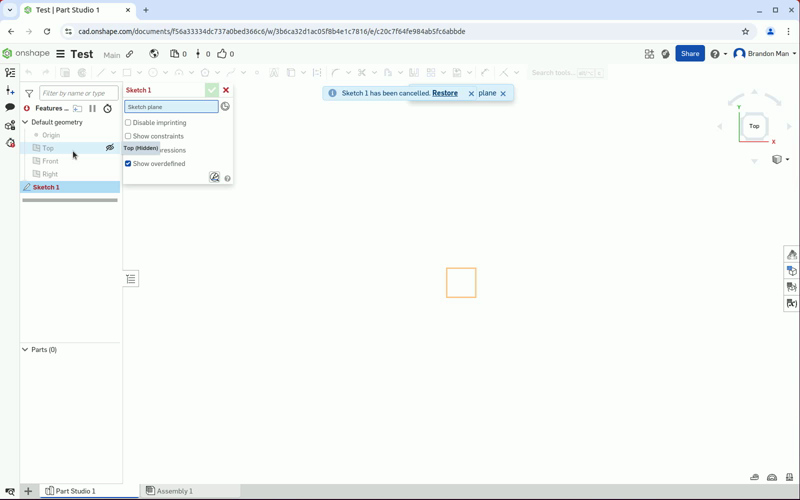
click(73, 150)
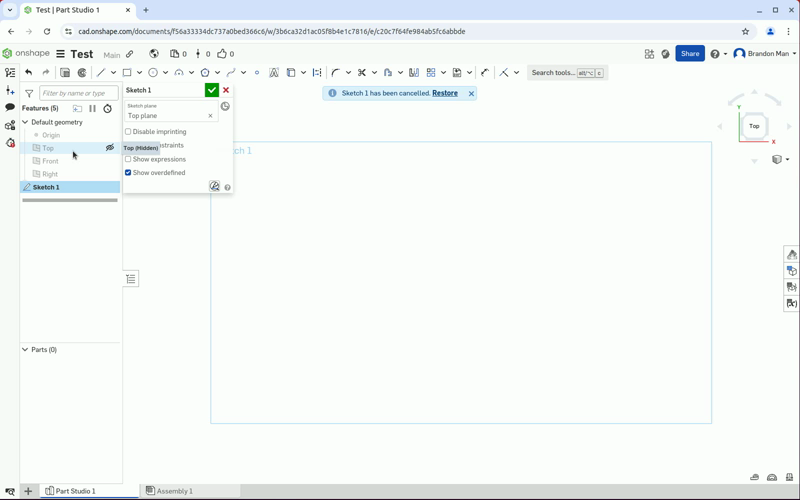
mouse_move(73, 352)
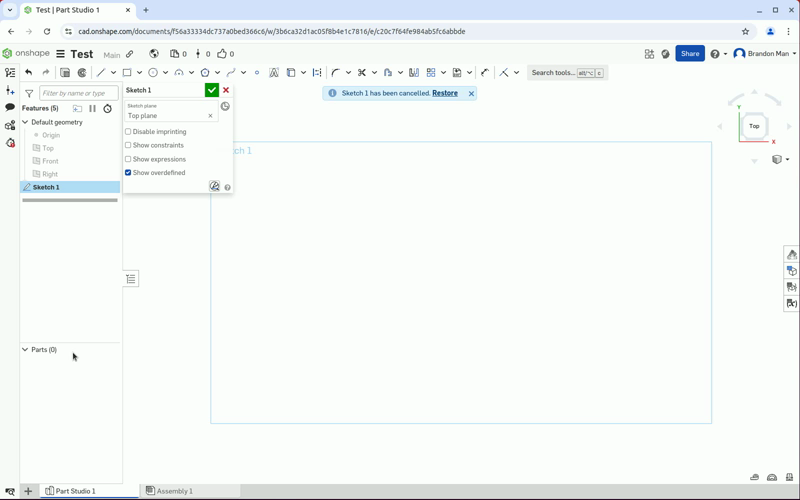
key(y)
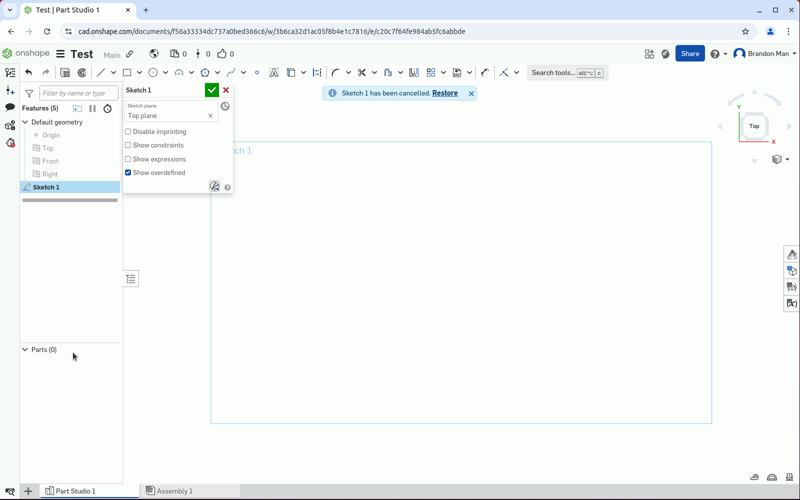
key(c)
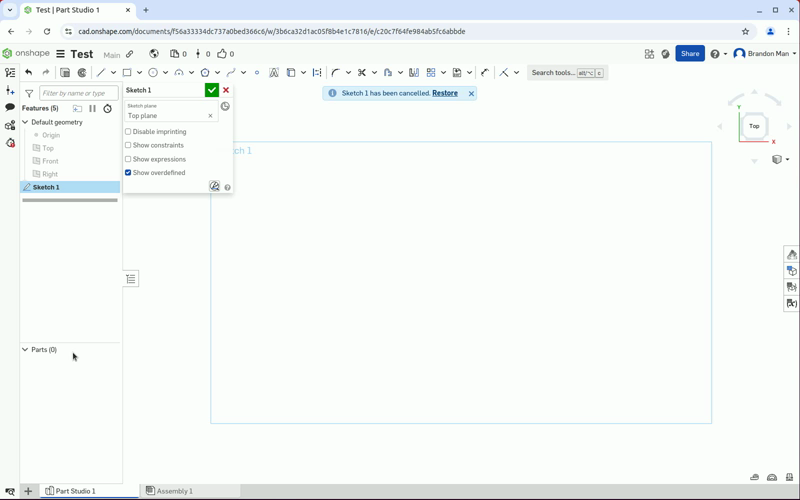
key_down(shift)
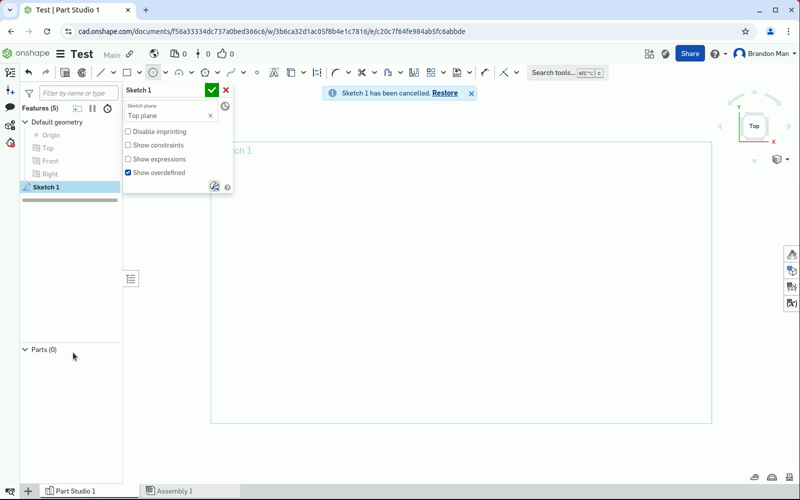
mouse_move(461, 282)
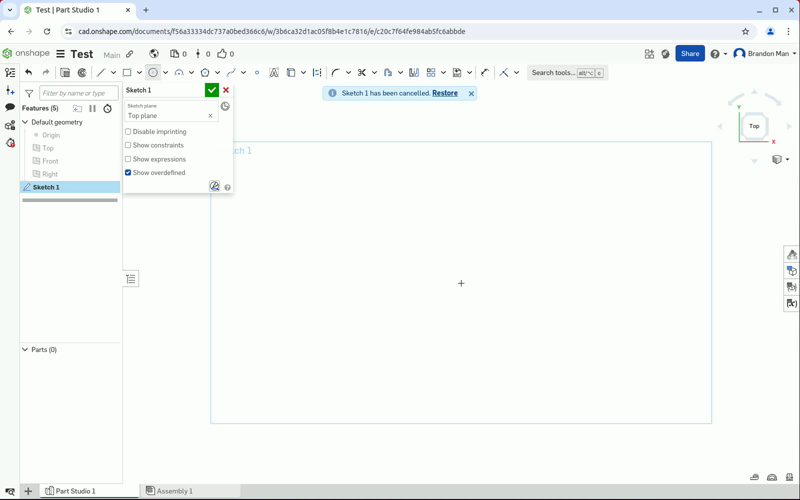
click(461, 282)
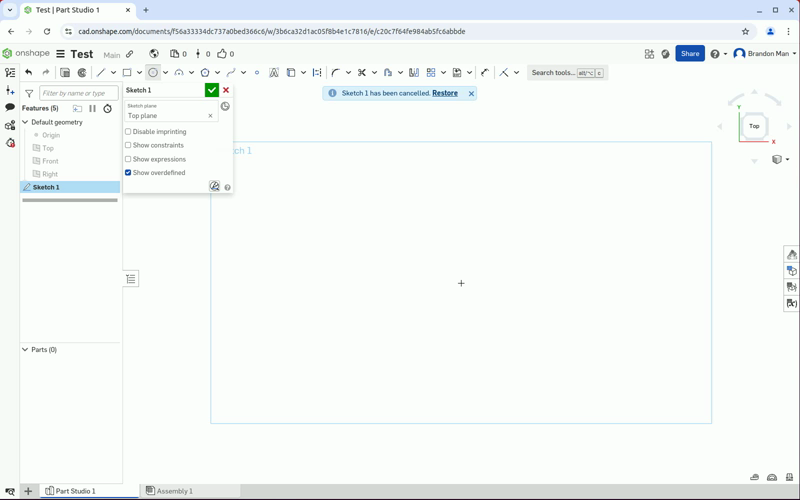
key_up(shift)
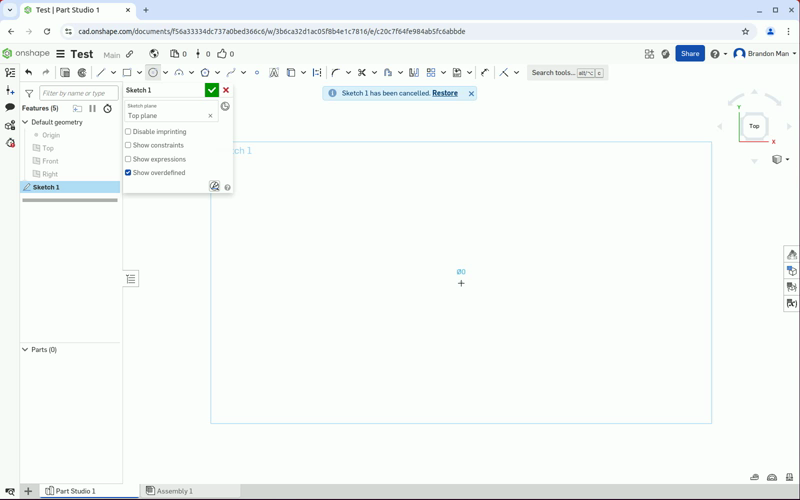
mouse_move(474, 282)
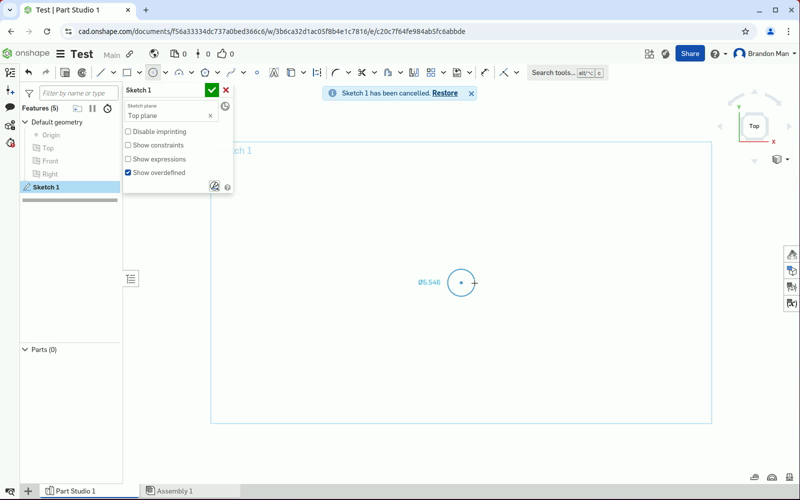
click(474, 282)
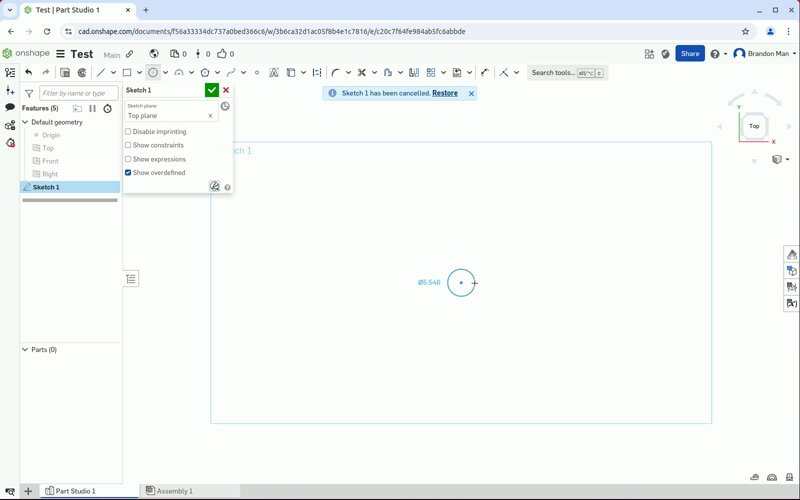
key(esc)
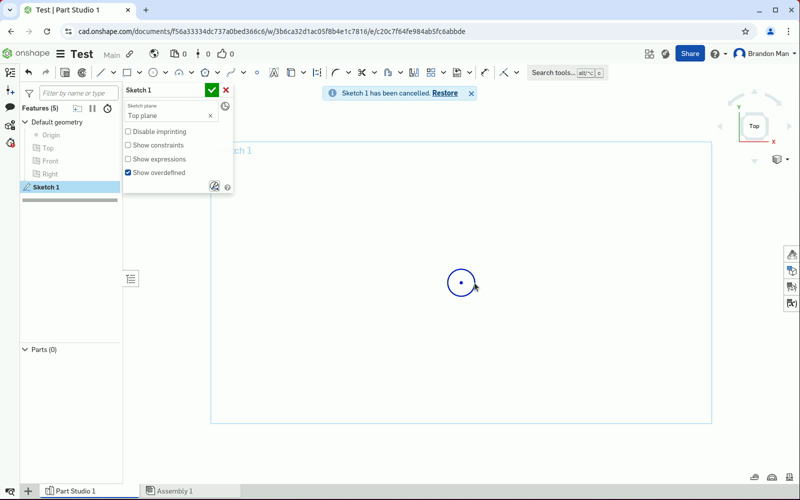
mouse_move(457, 282)
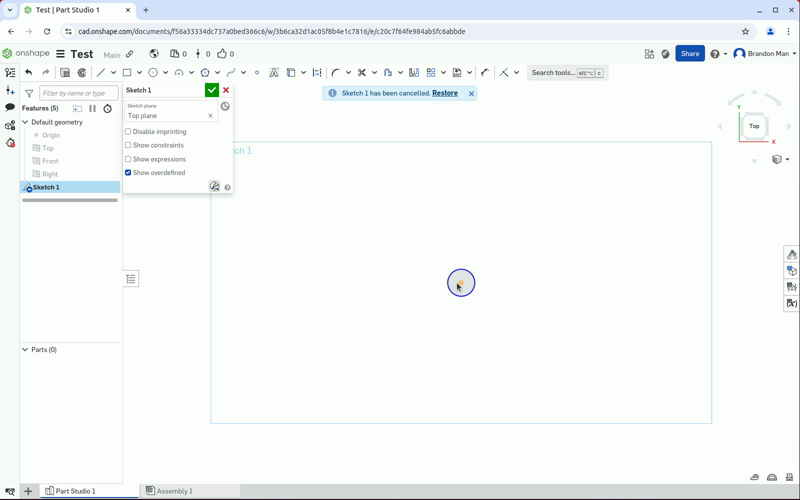
scroll(6)
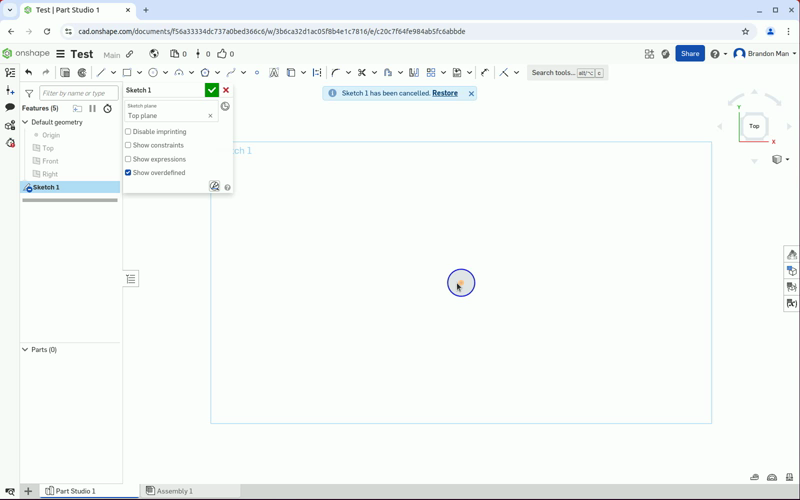
scroll(6)
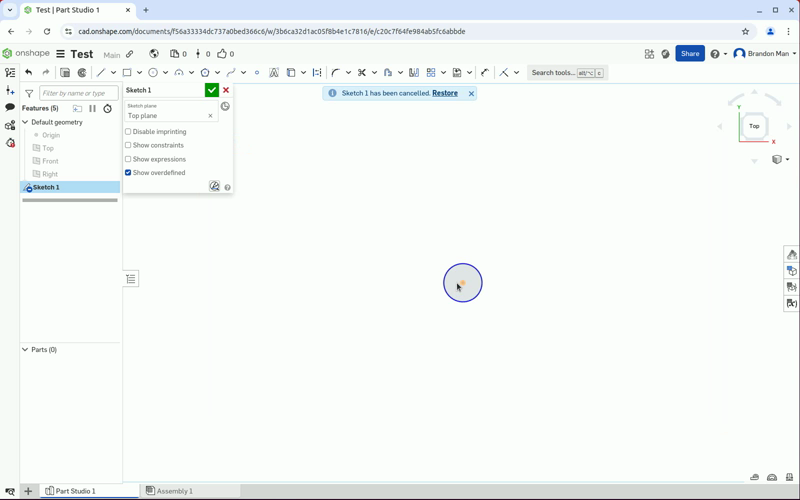
scroll(6)
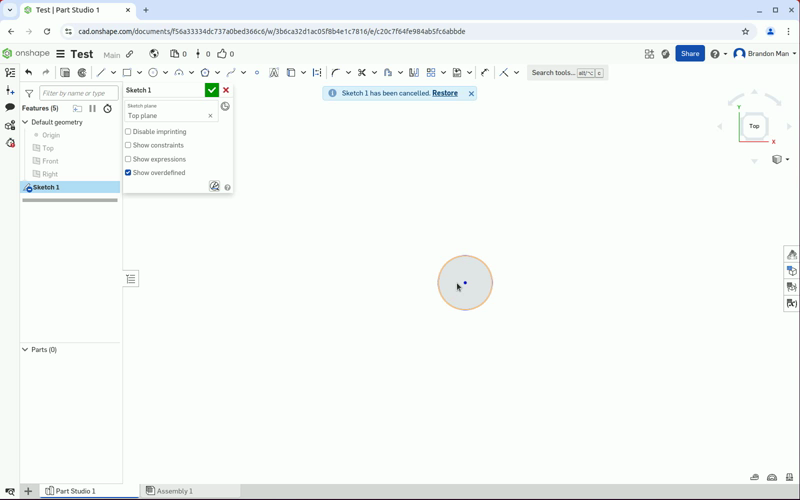
scroll(6)
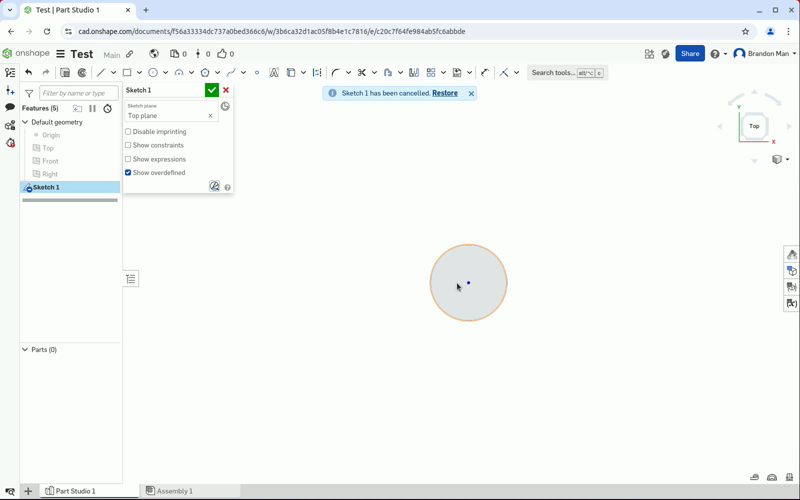
scroll(6)
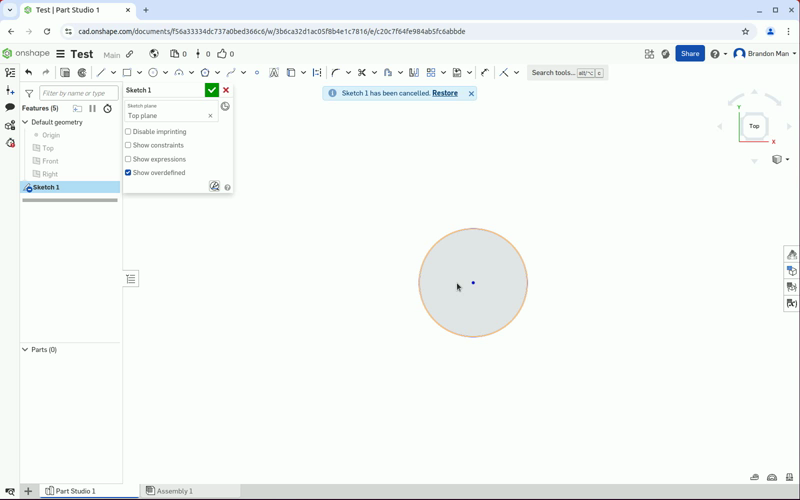
scroll(6)
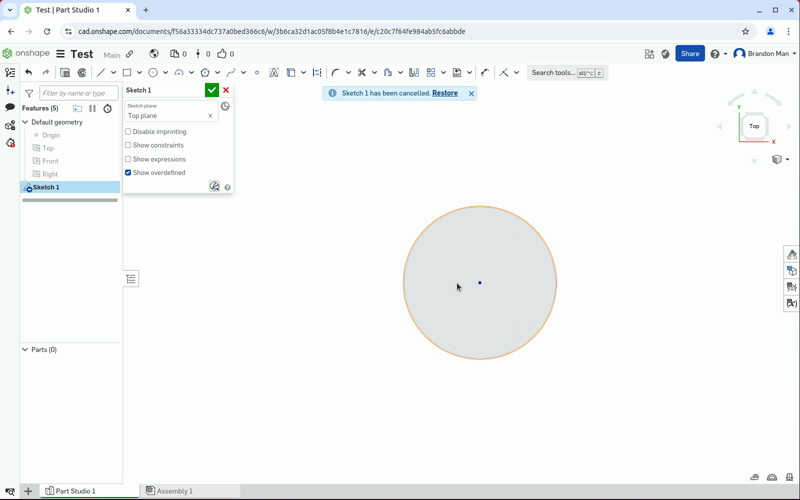
scroll(6)
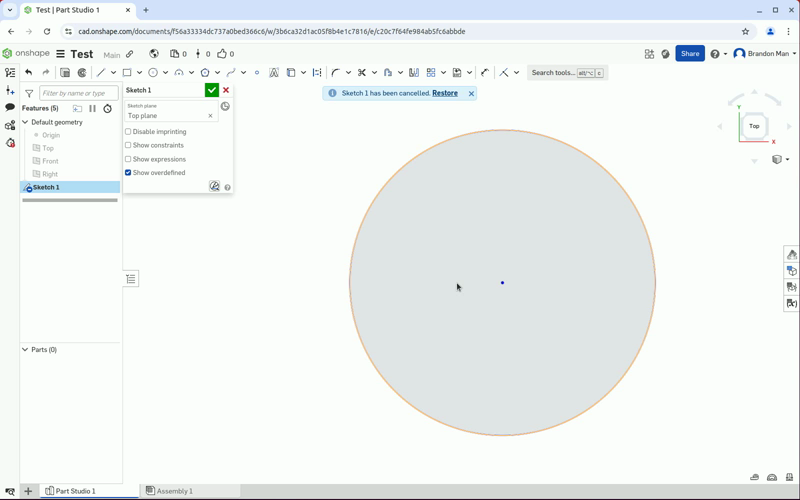
click(457, 282)
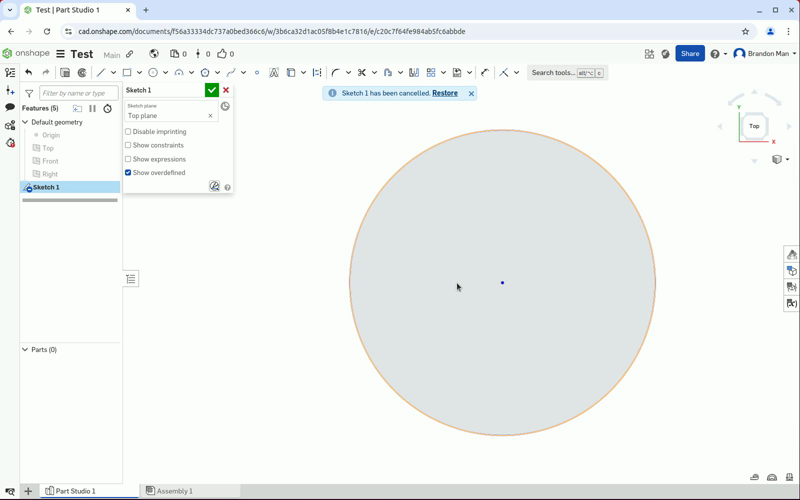
scroll(-6)
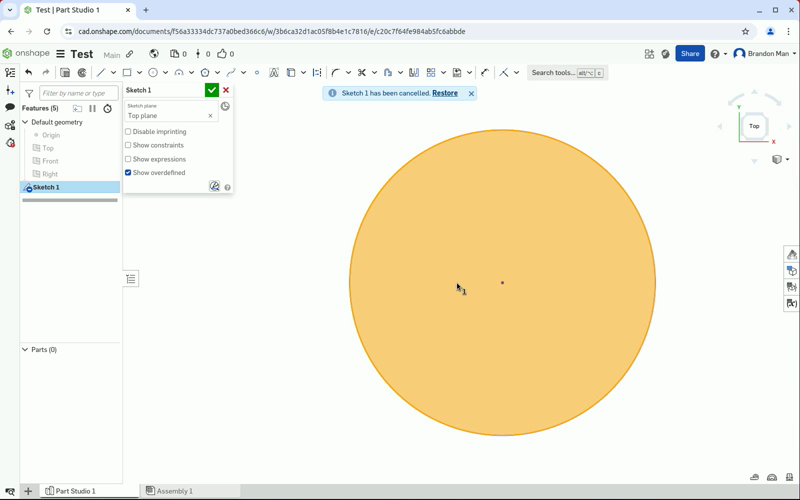
scroll(-6)
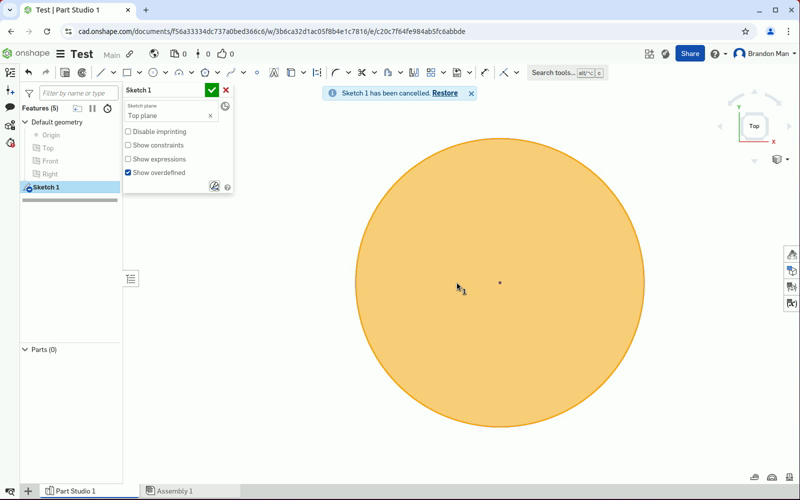
scroll(-6)
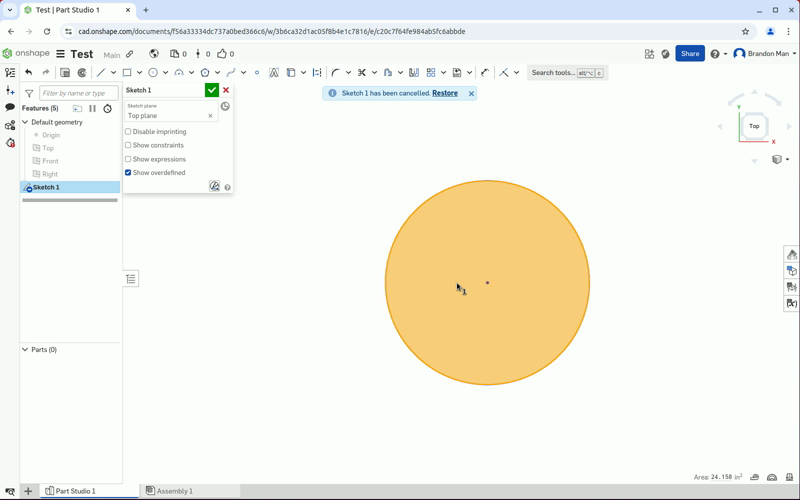
scroll(-6)
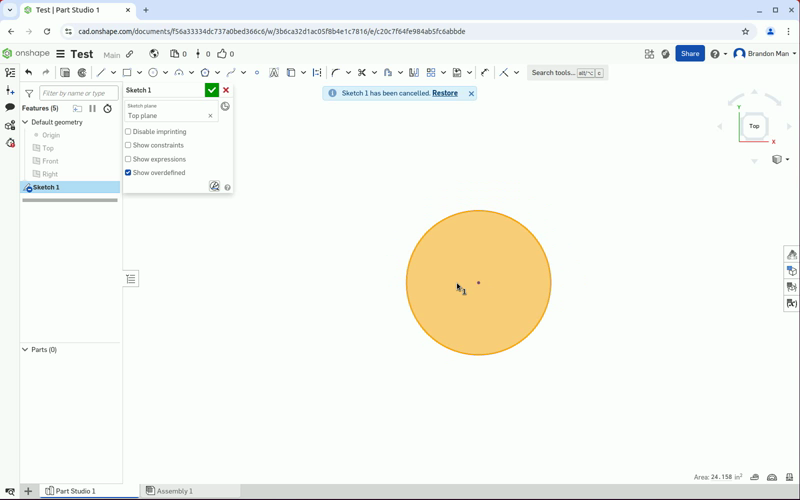
scroll(-6)
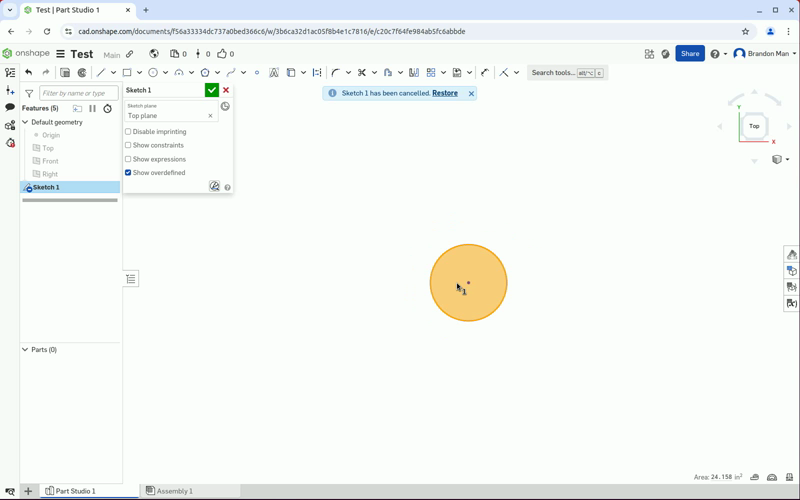
scroll(-6)
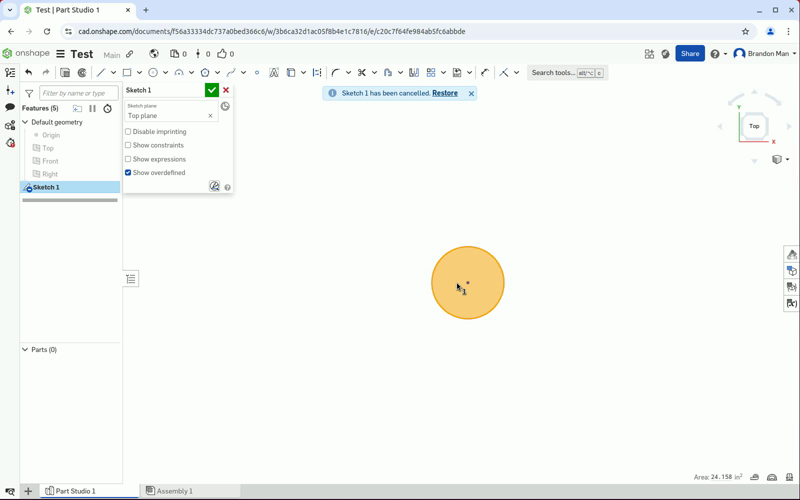
scroll(-6)
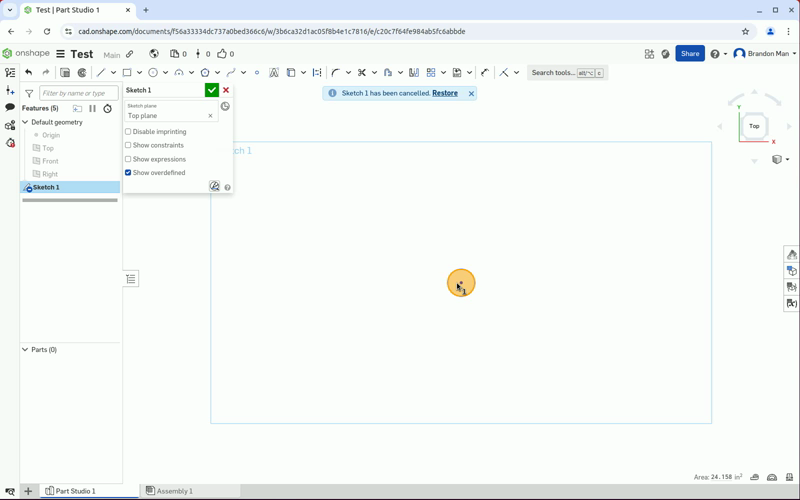
mouse_move(73, 352)
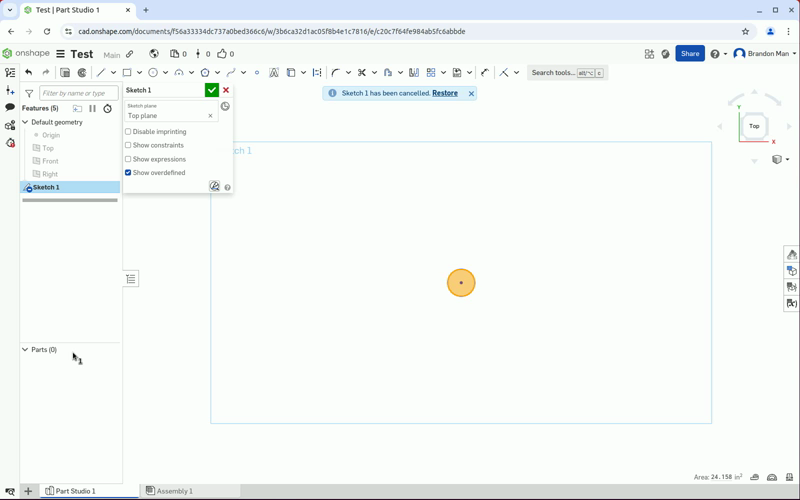
key(shift+y)
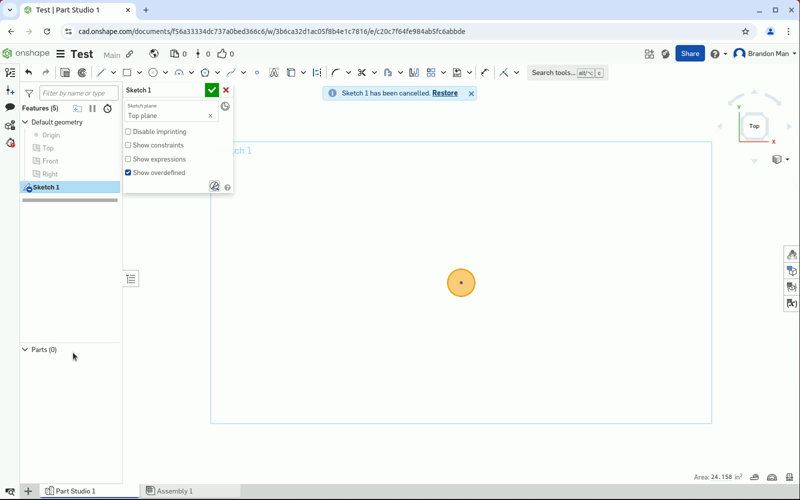
key(shift+e)
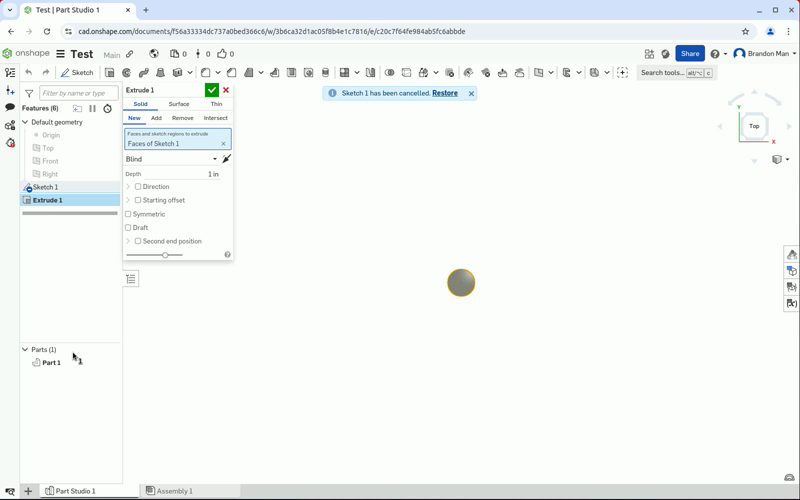
mouse_move(143, 106)
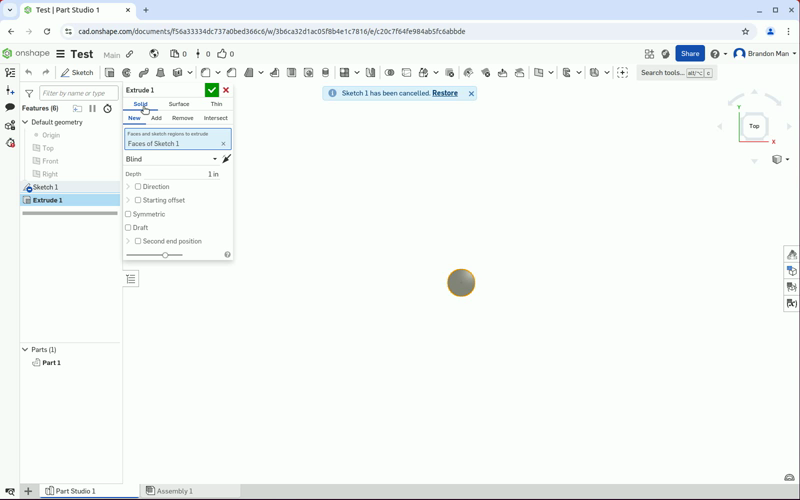
click(143, 106)
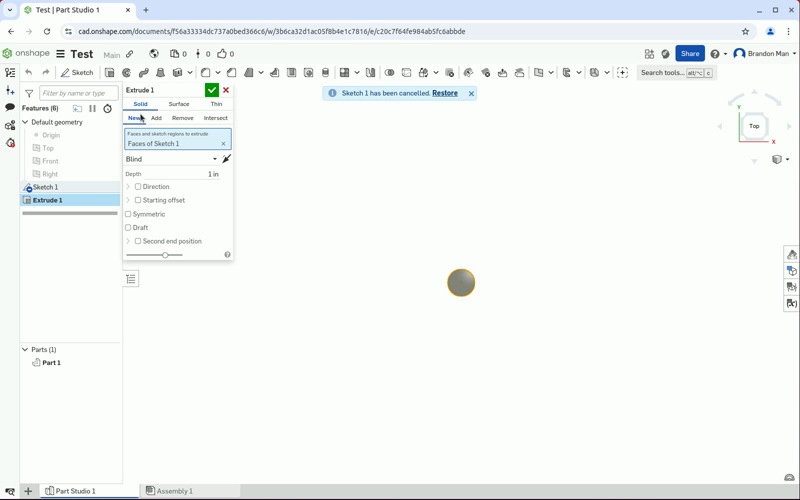
mouse_move(137, 120)
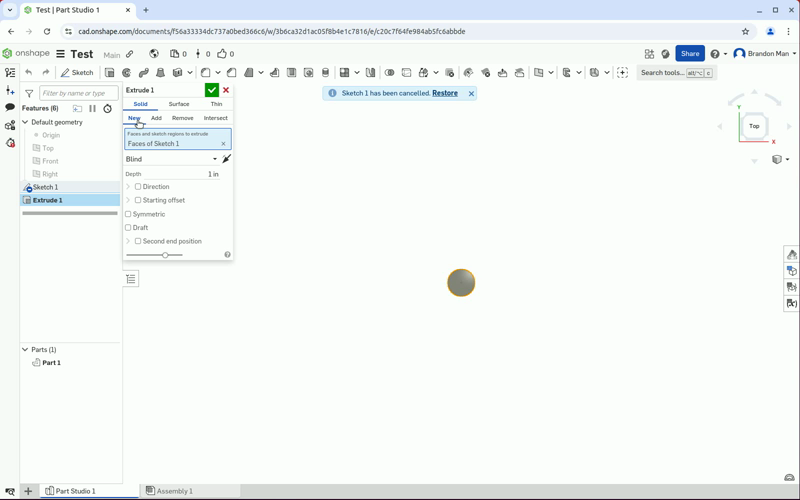
click(137, 120)
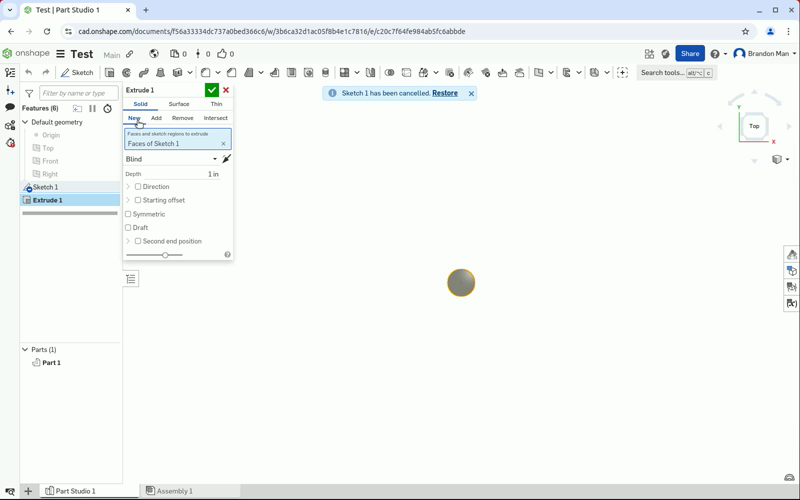
key(tab, 4)
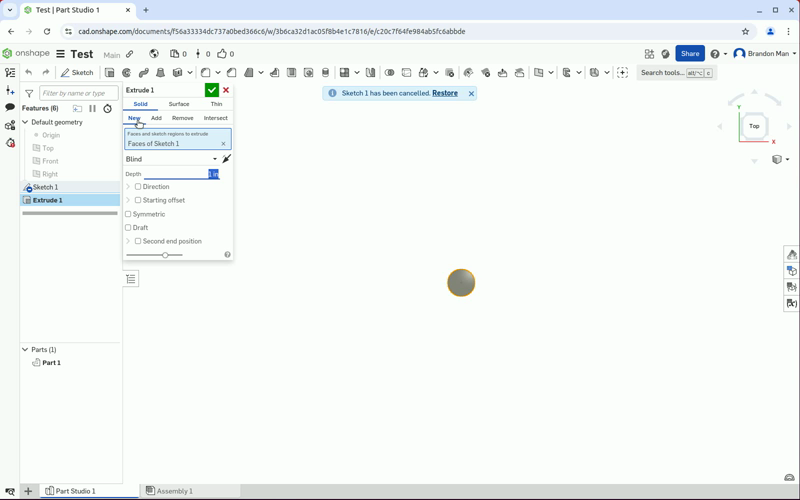
text(23.108)
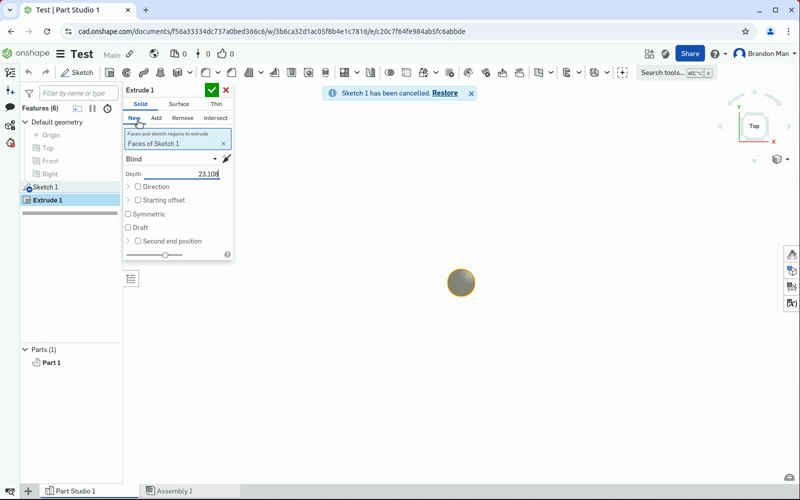
key(enter)
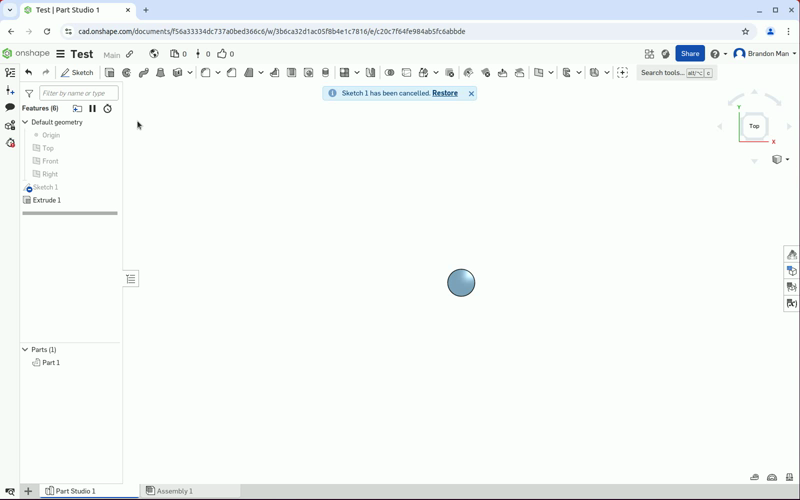
key(shift+h)
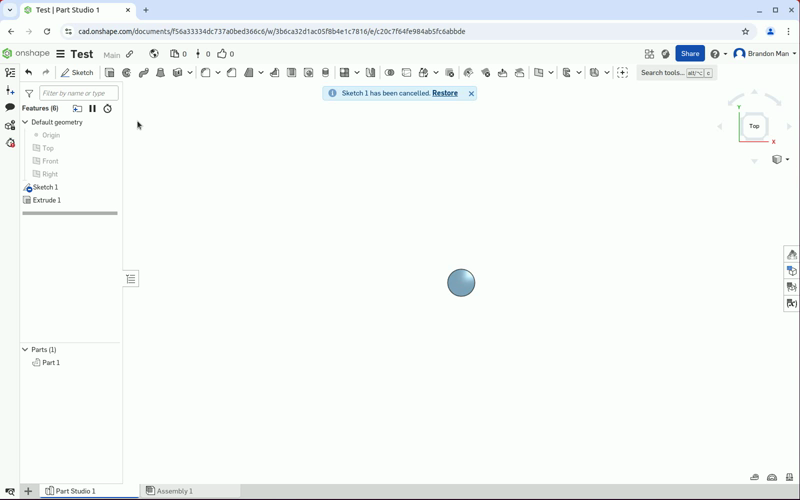
key(shift+h)
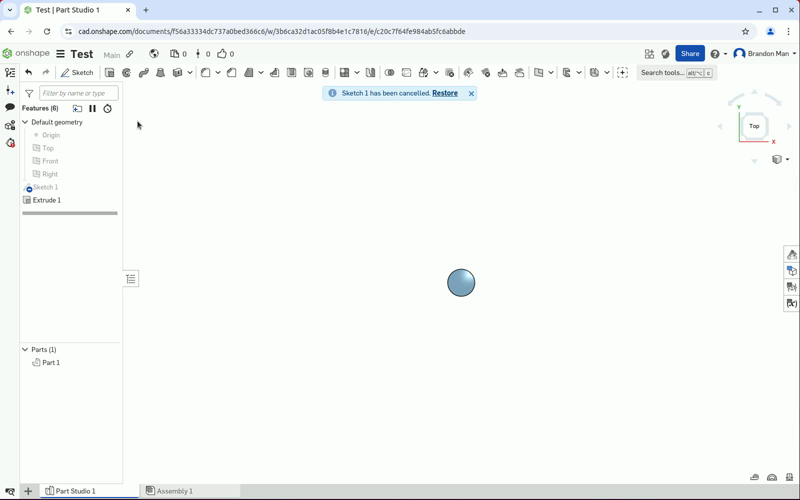
mouse_move(73, 189)
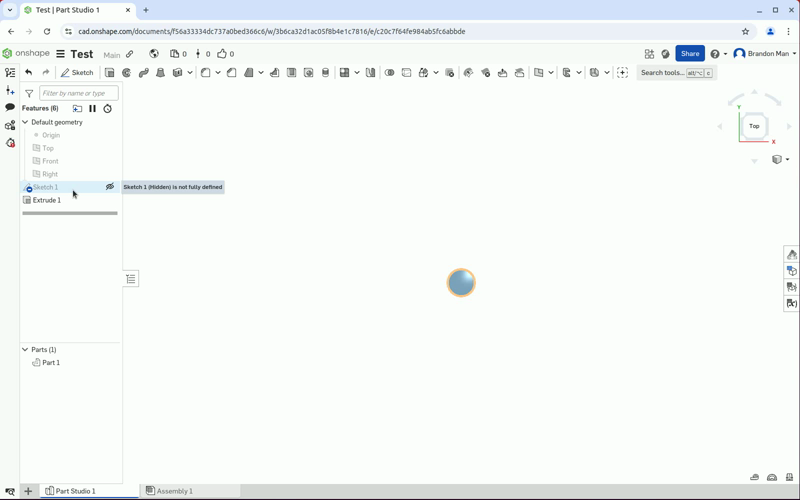
click(73, 189)
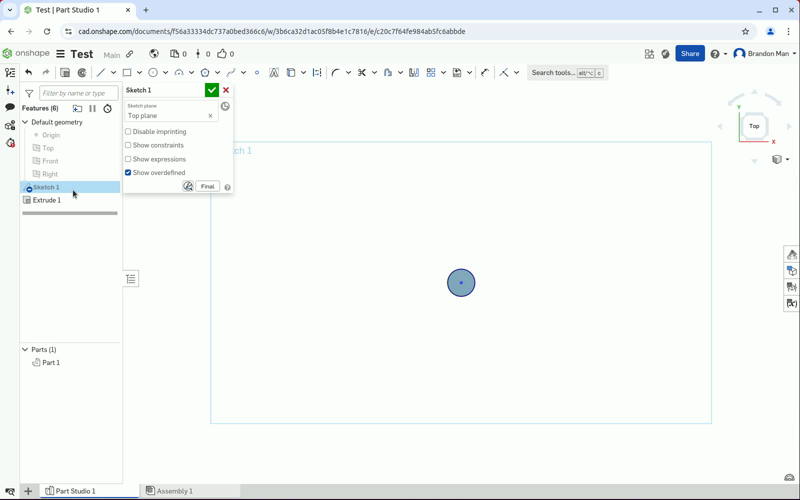
mouse_move(229, 92)
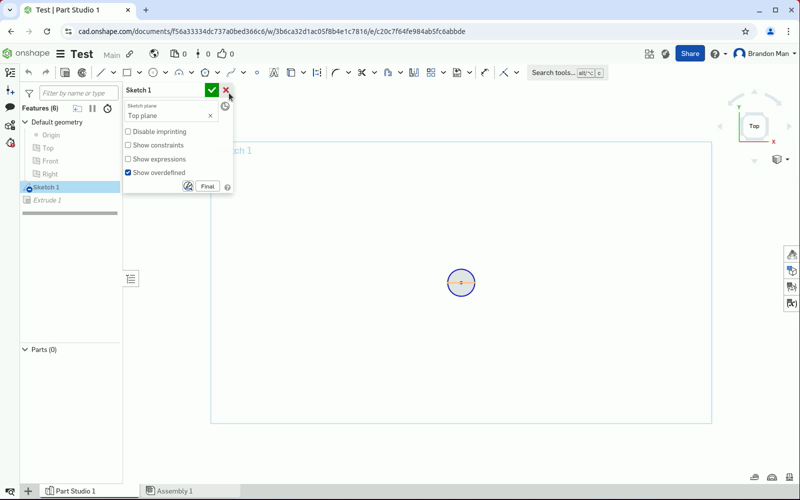
click(229, 92)
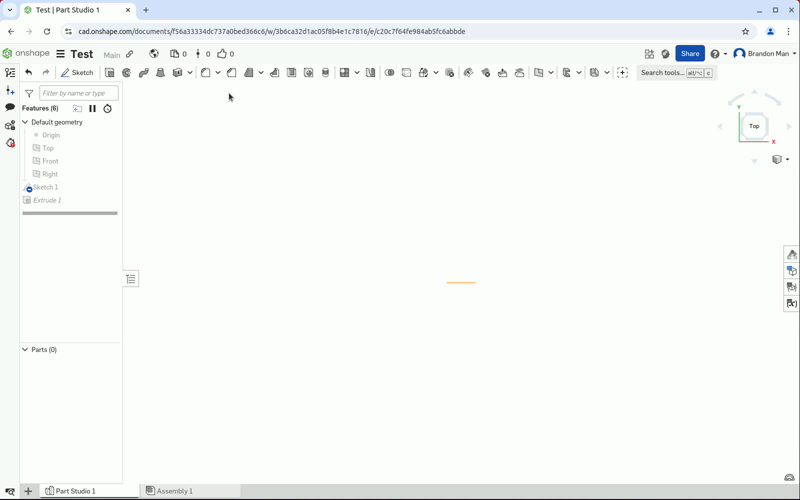
mouse_move(541, 75)
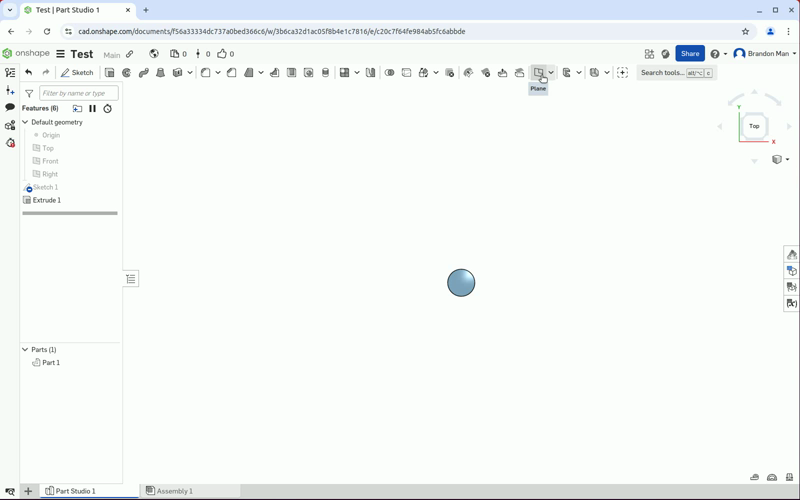
click(541, 75)
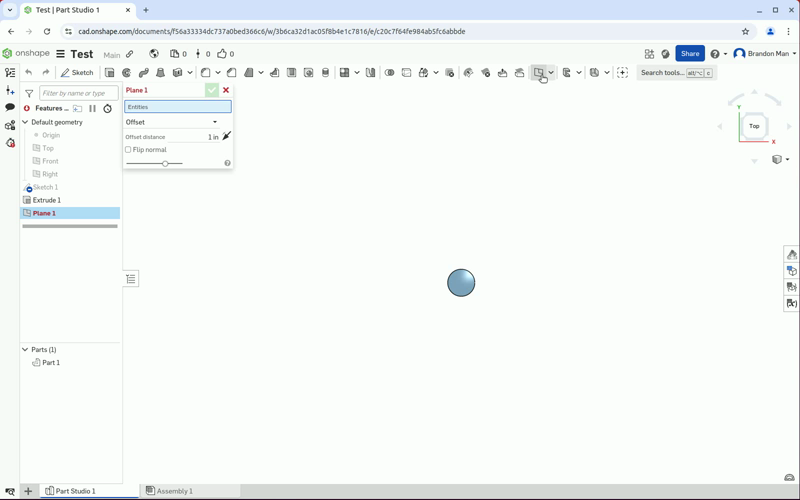
mouse_move(73, 150)
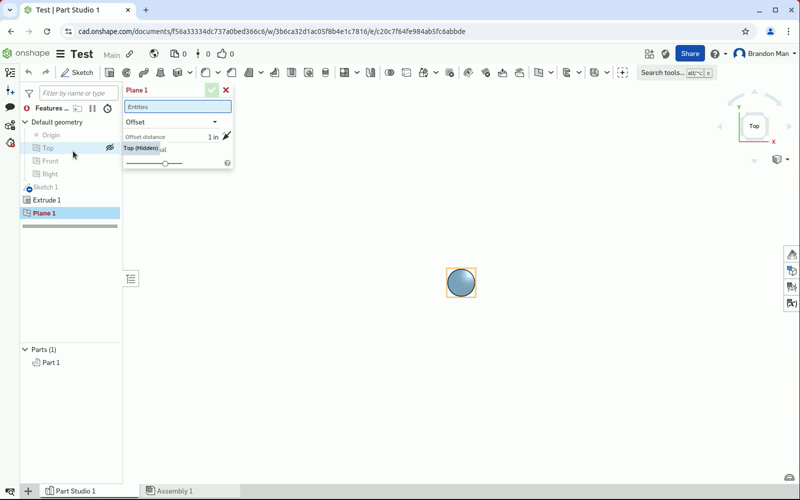
click(73, 150)
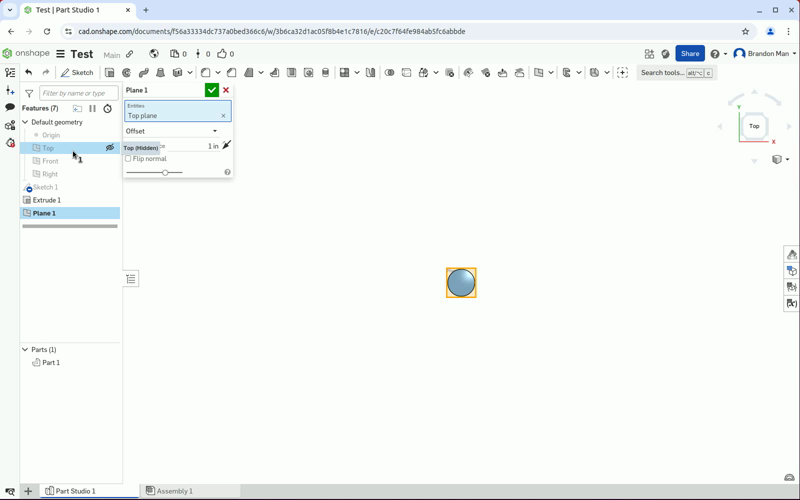
key(tab, 2)
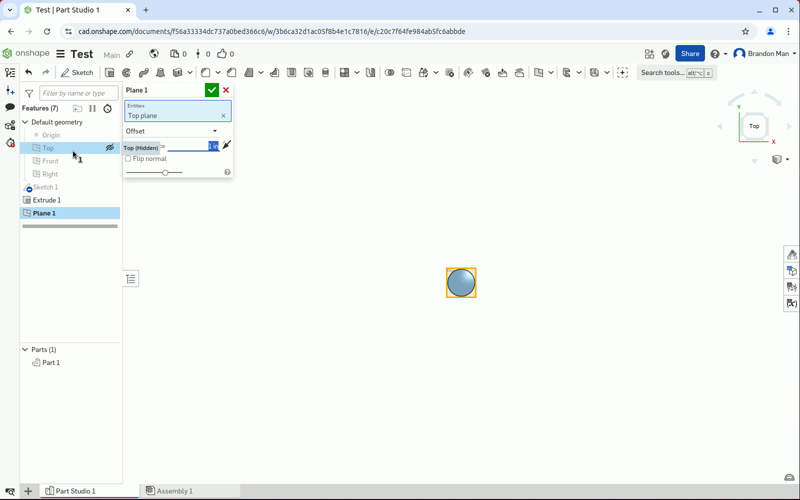
text(23.108)
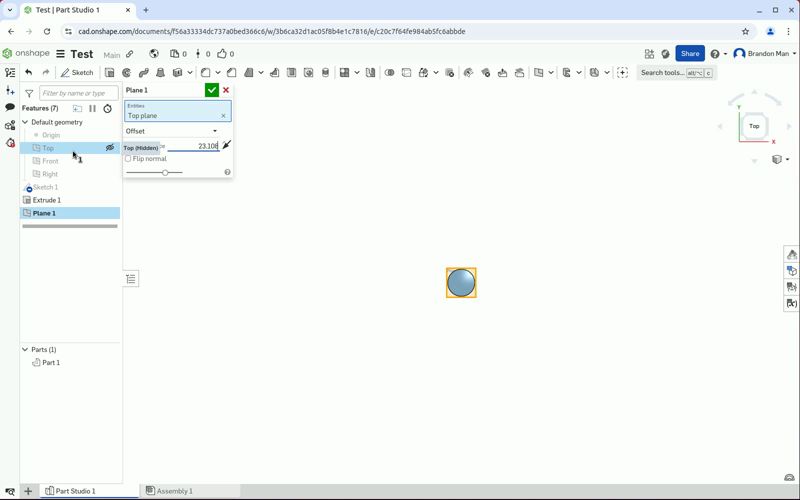
key(enter, 2)
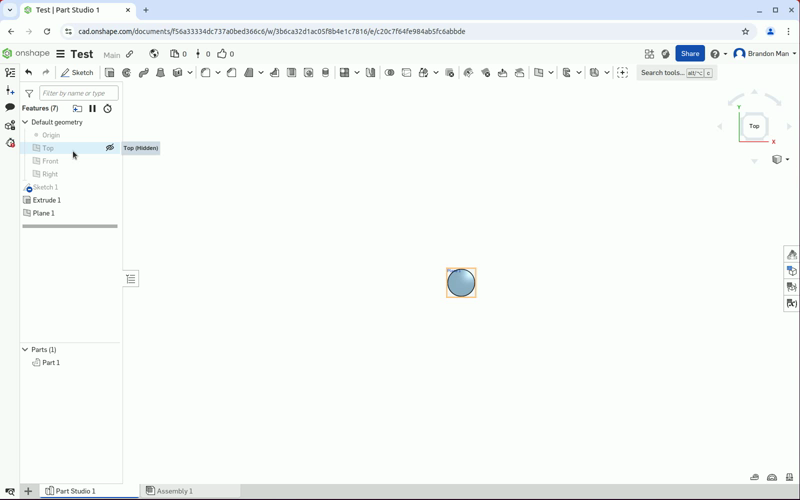
key(shift+s)
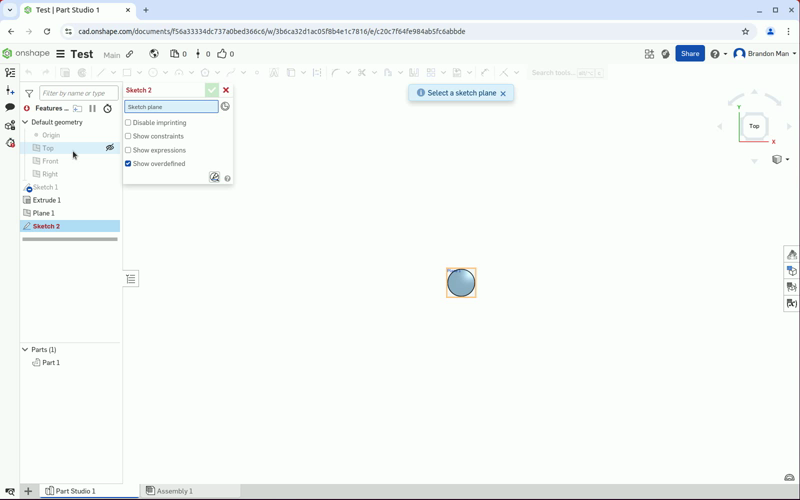
mouse_move(73, 215)
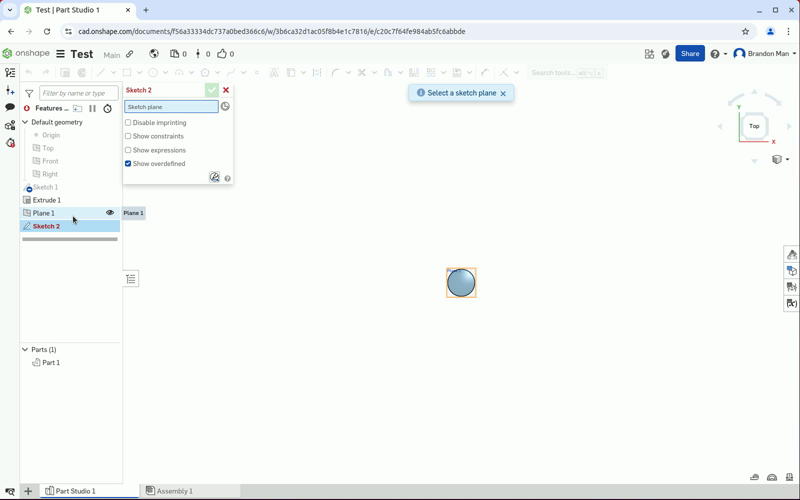
click(73, 215)
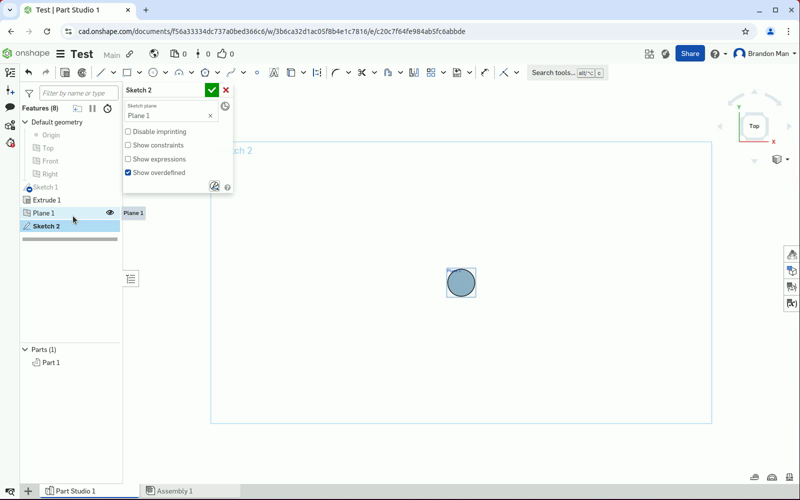
mouse_move(73, 352)
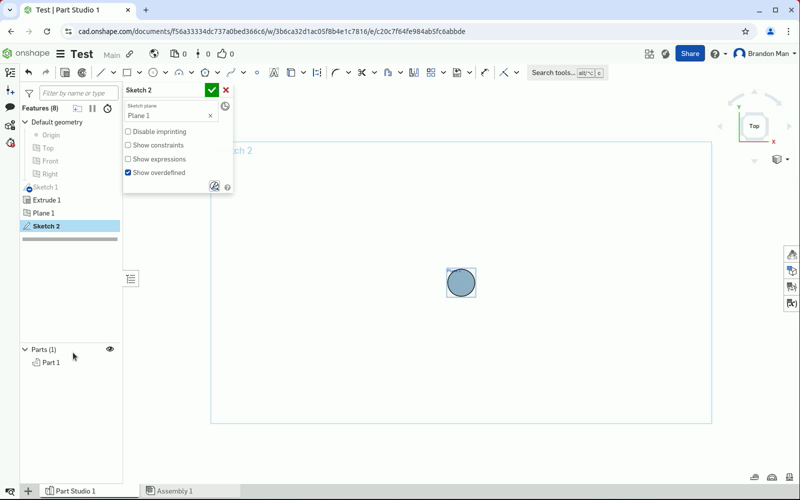
key(y)
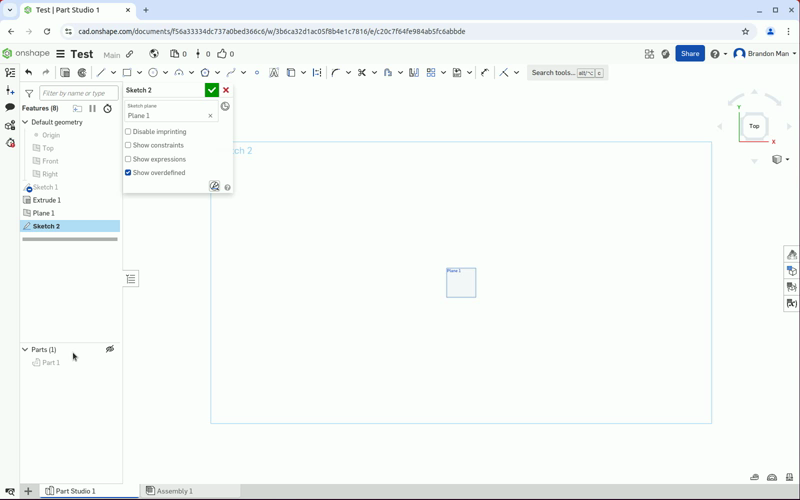
key(c)
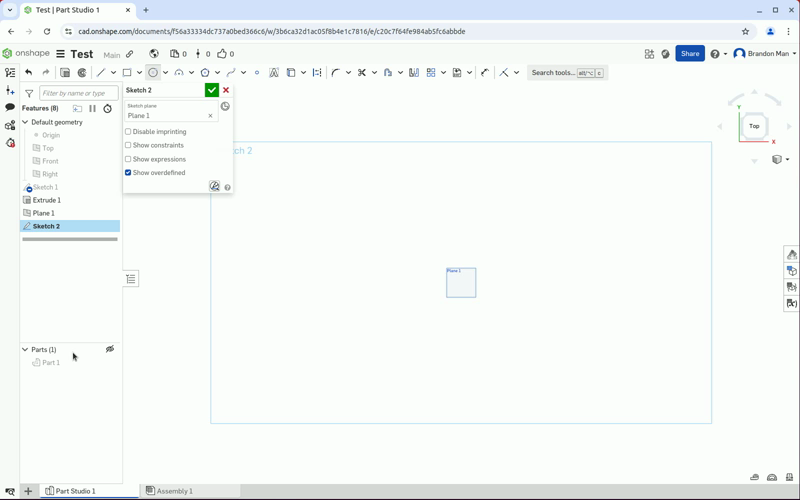
key_down(shift)
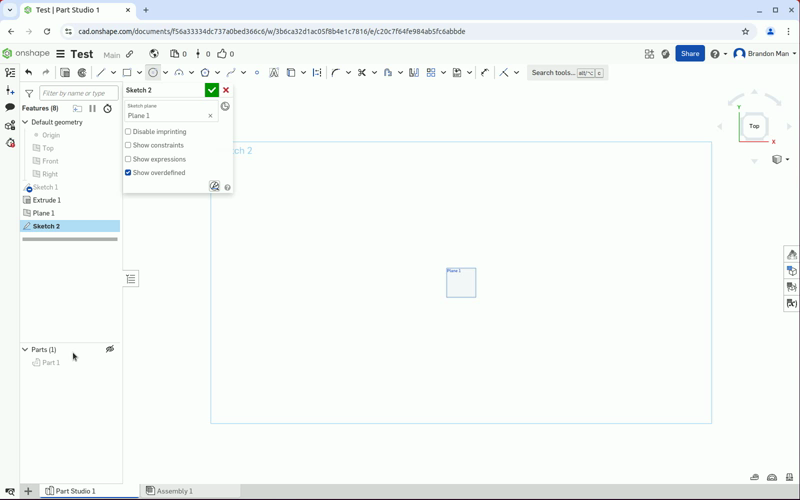
mouse_move(461, 282)
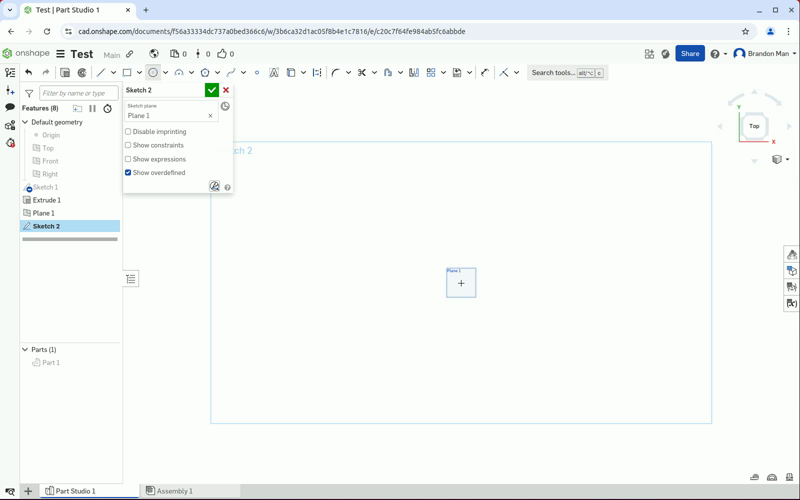
click(461, 282)
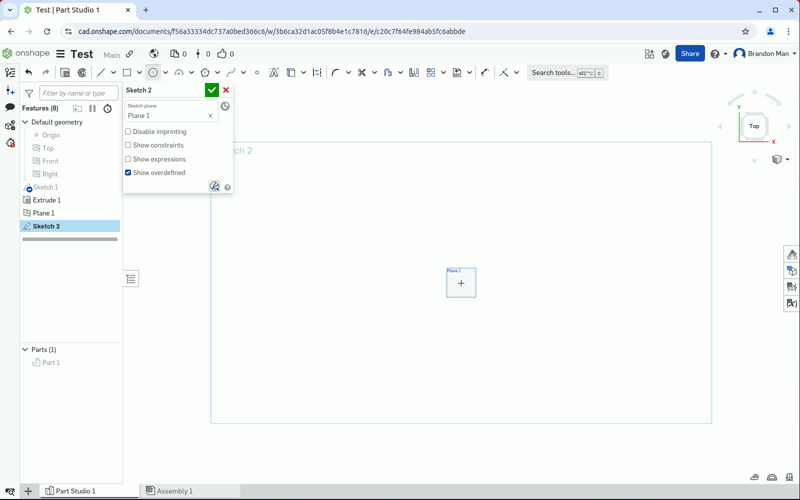
key_up(shift)
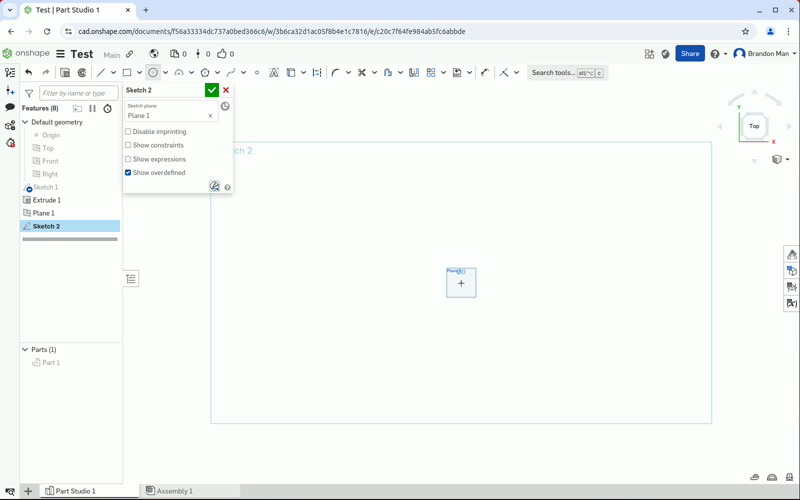
mouse_move(472, 282)
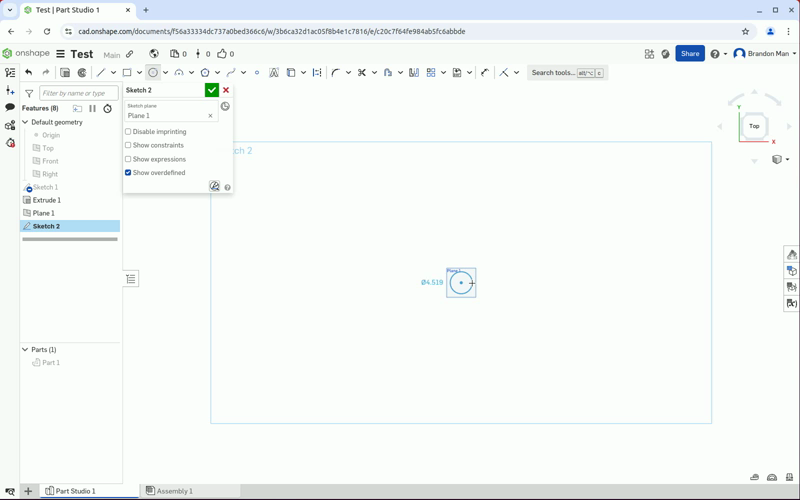
click(472, 282)
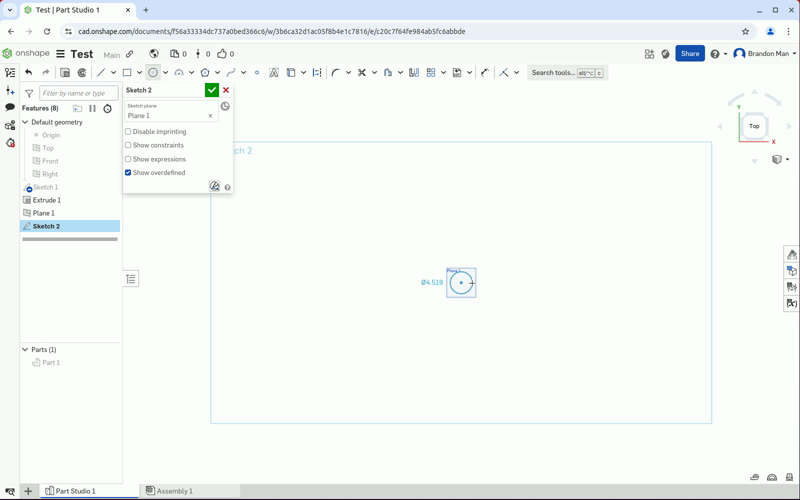
key(esc)
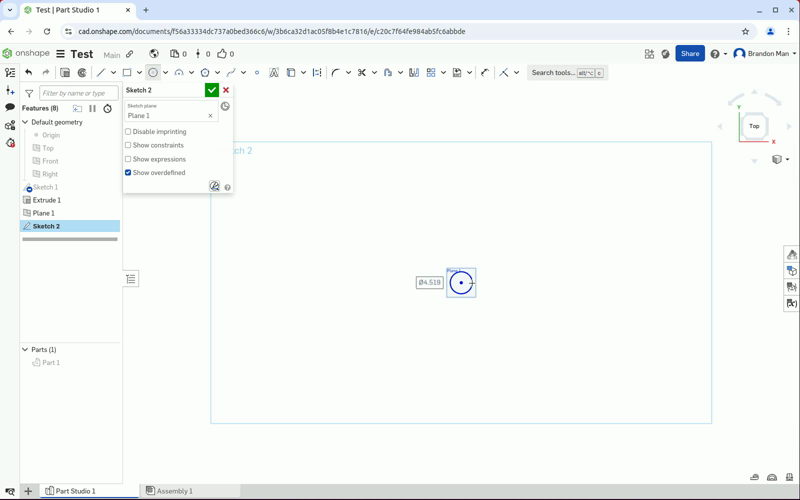
mouse_move(459, 281)
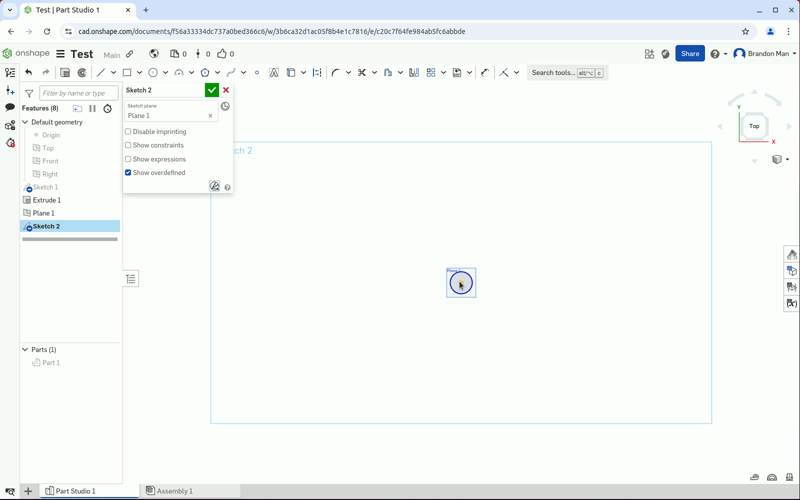
scroll(6)
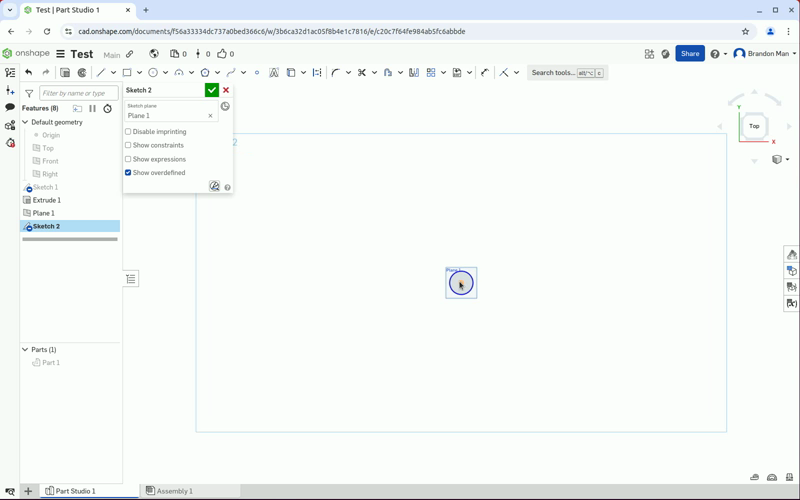
scroll(6)
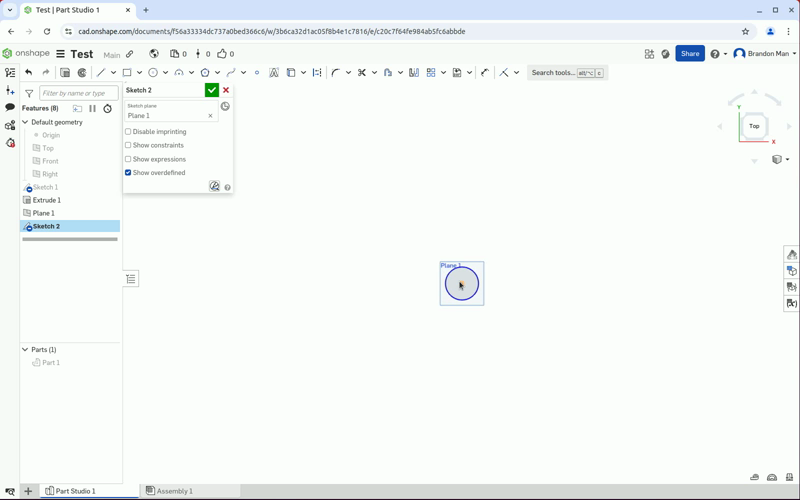
scroll(6)
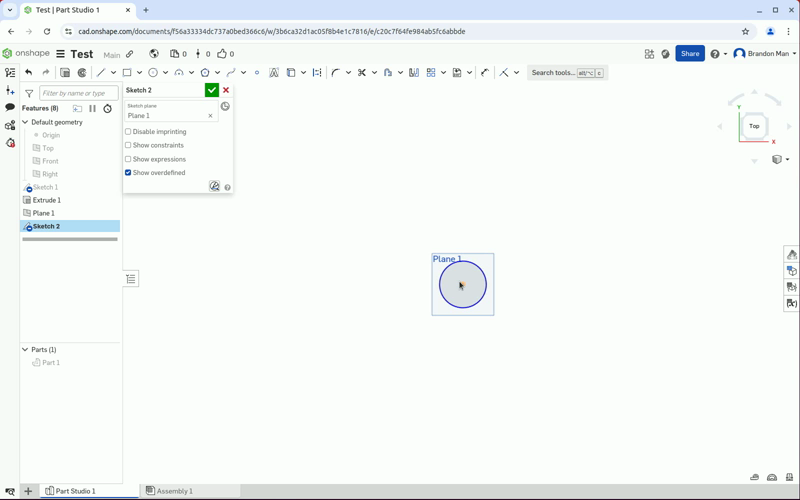
scroll(6)
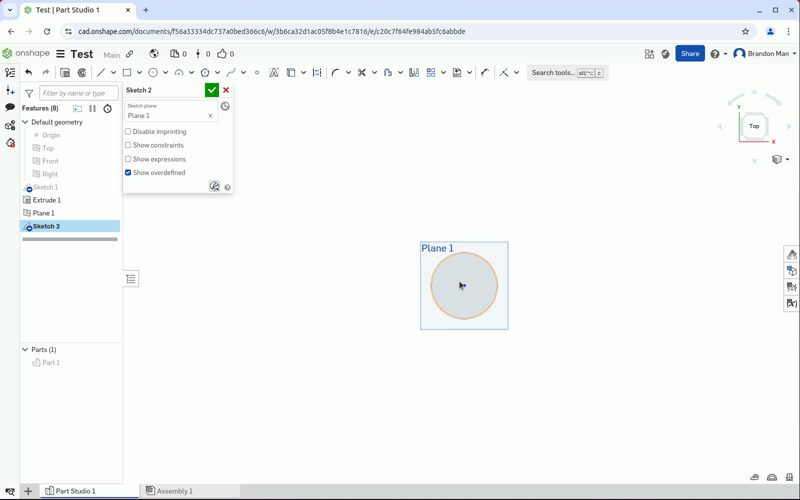
scroll(6)
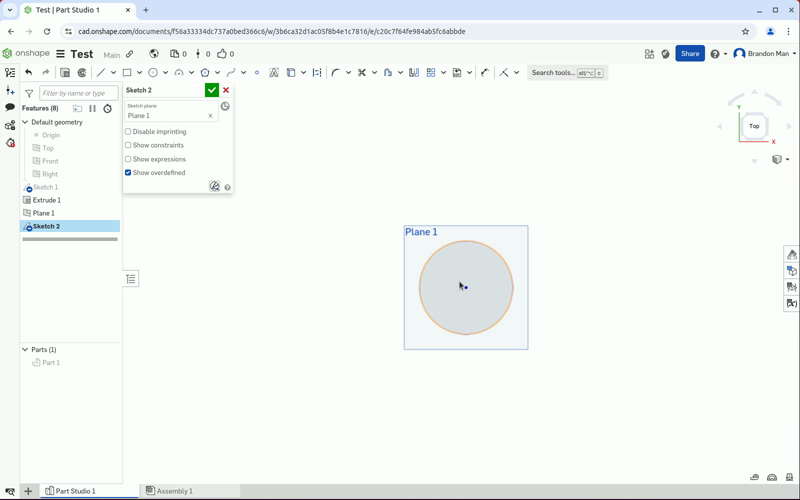
scroll(6)
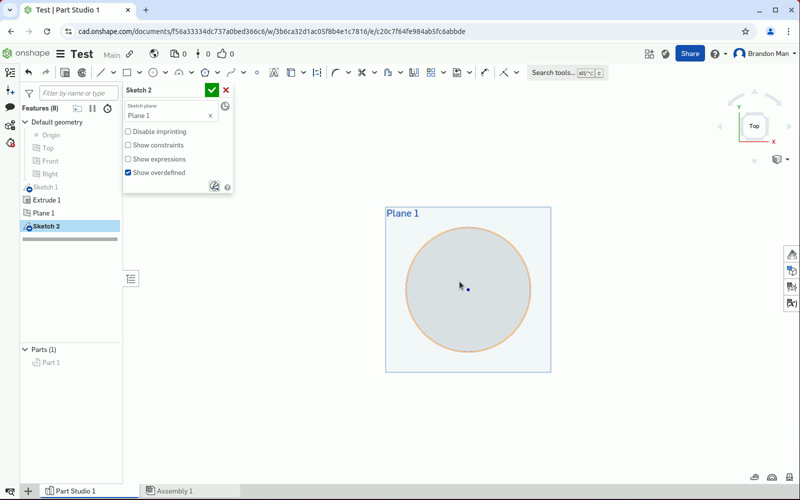
scroll(6)
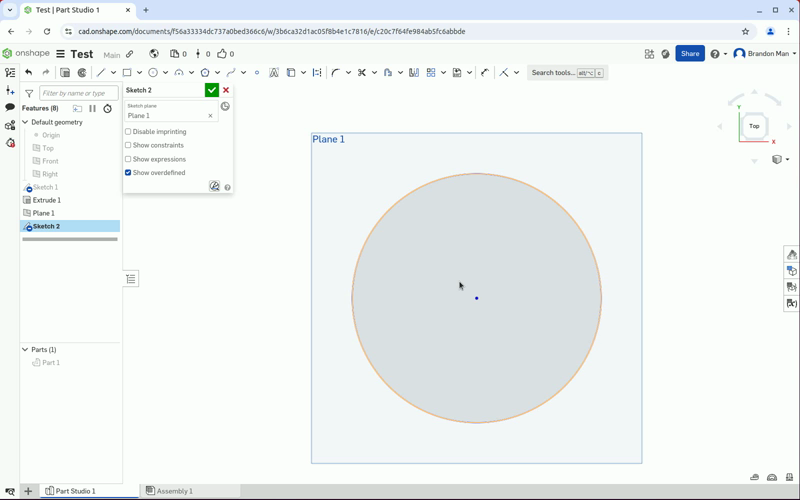
click(459, 281)
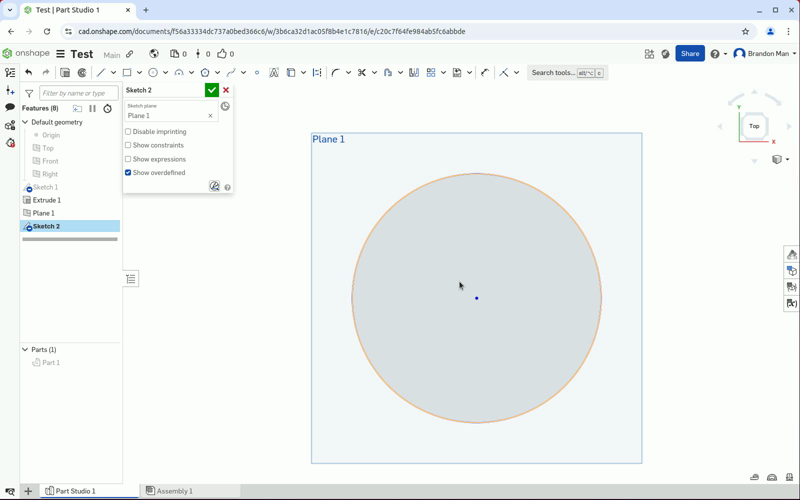
scroll(-6)
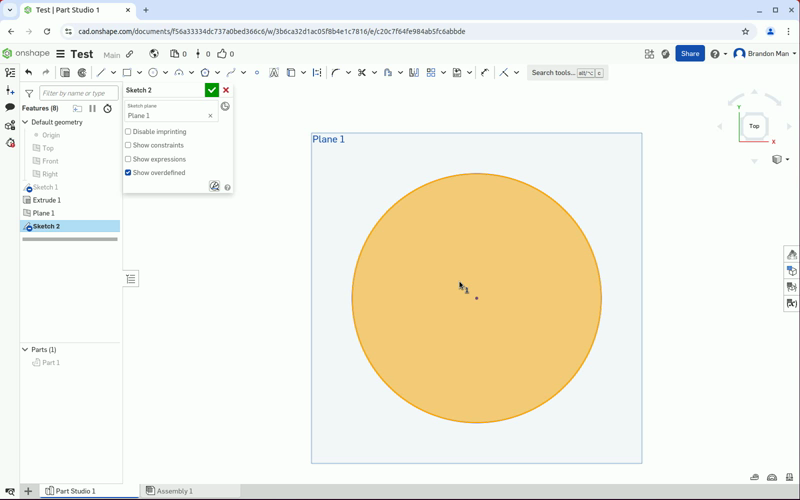
scroll(-6)
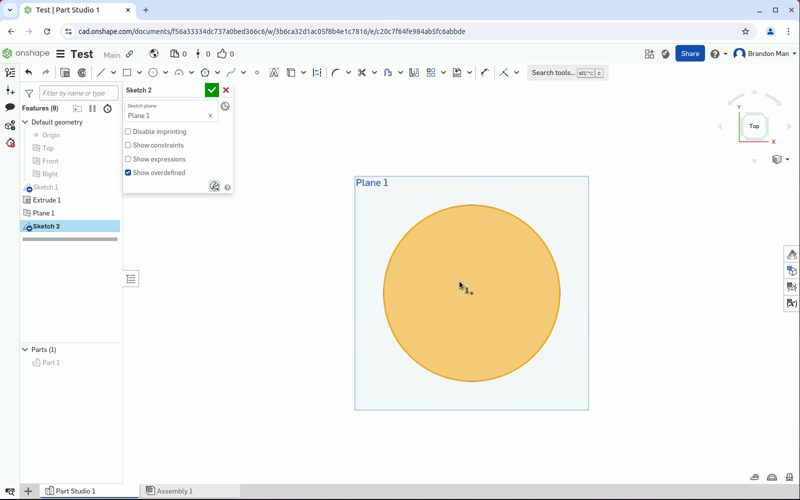
scroll(-6)
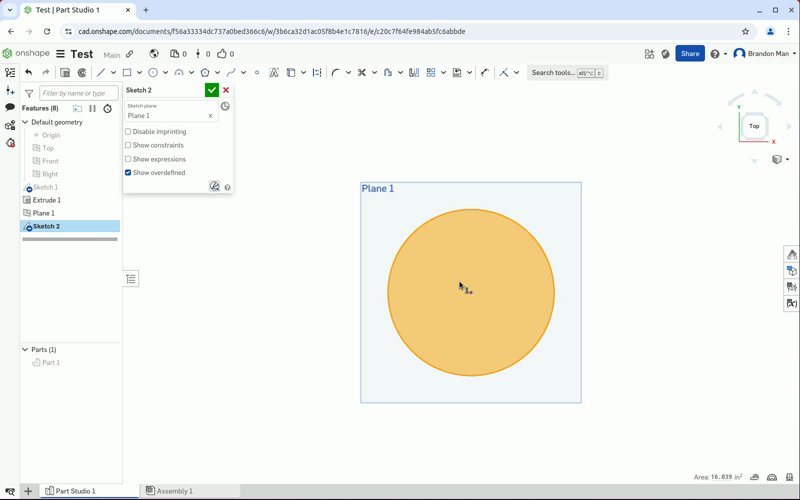
scroll(-6)
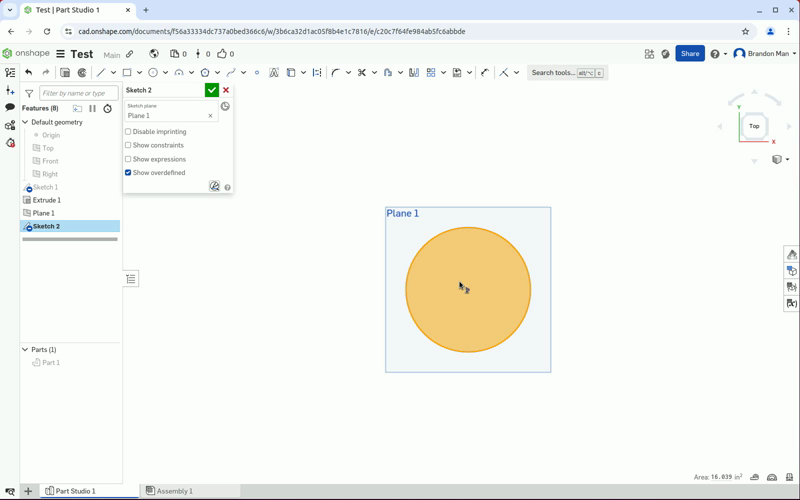
scroll(-6)
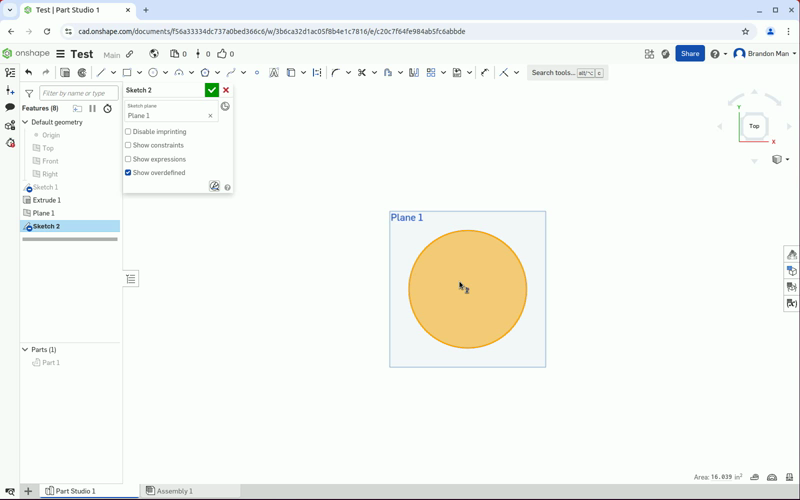
scroll(-6)
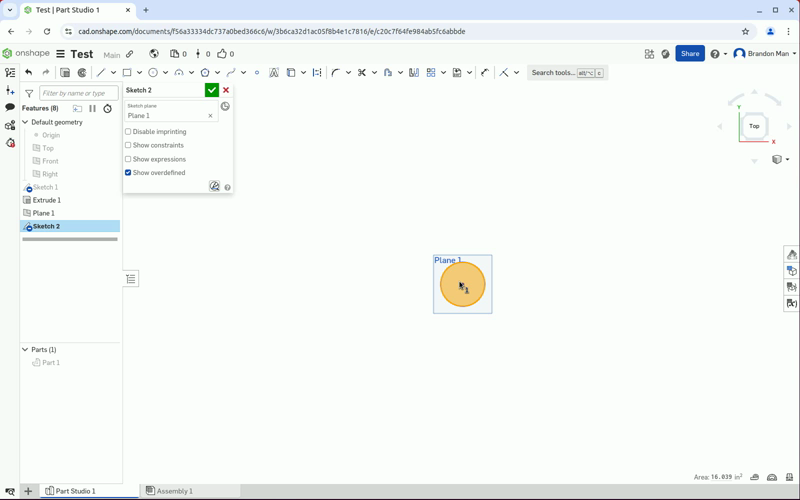
scroll(-6)
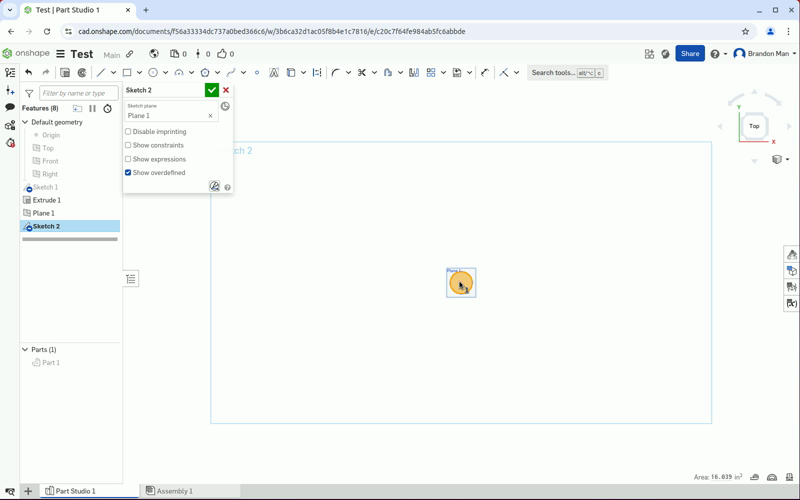
mouse_move(73, 352)
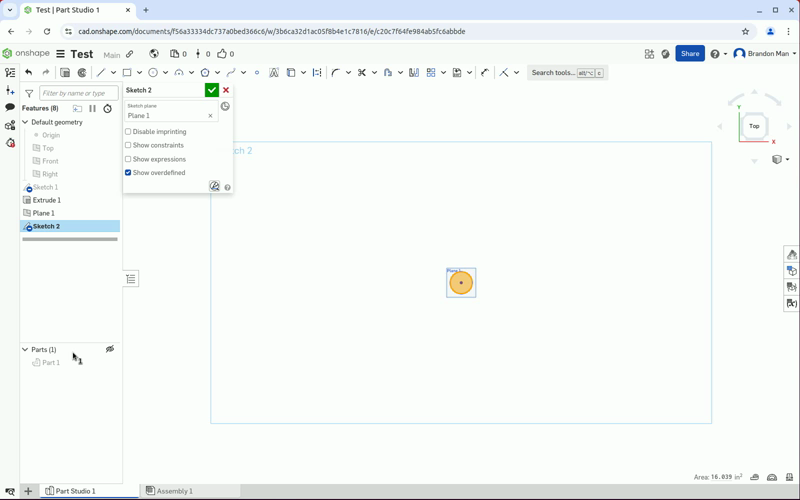
key(shift+y)
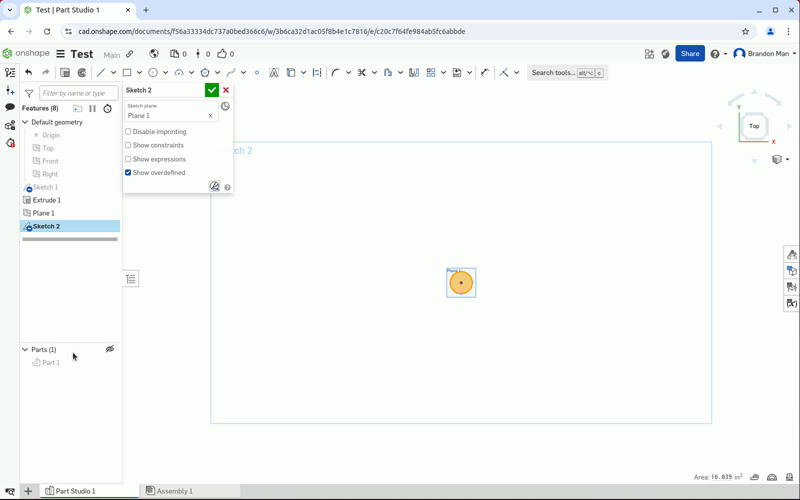
key(shift+e)
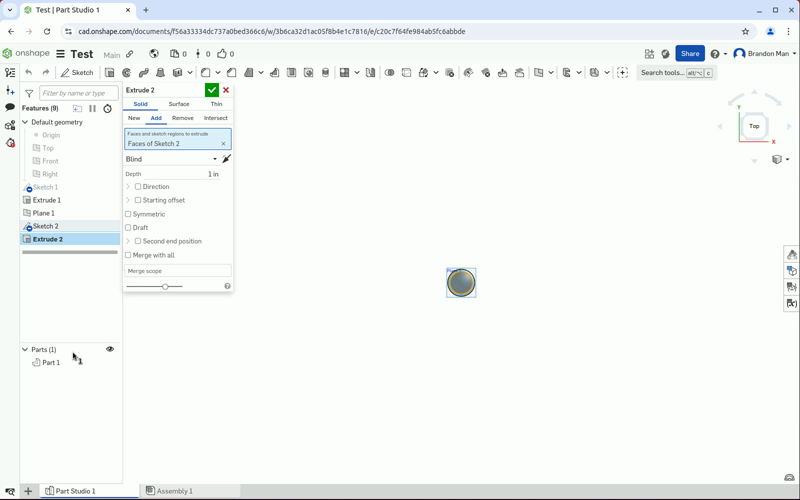
mouse_move(143, 106)
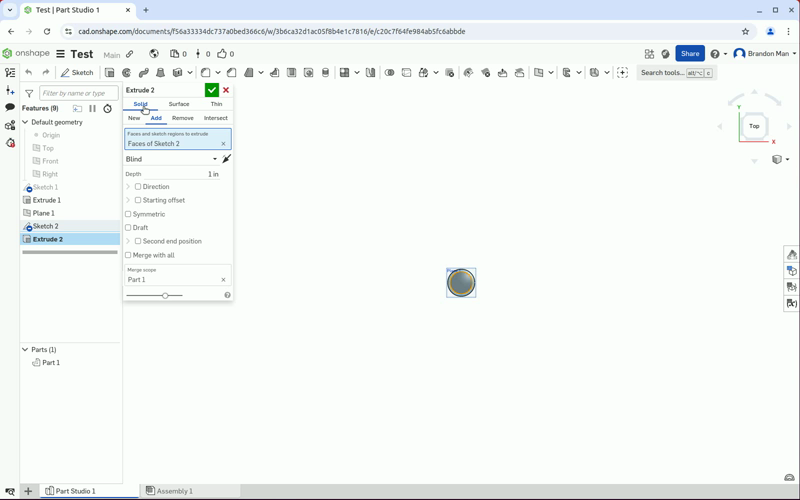
click(143, 106)
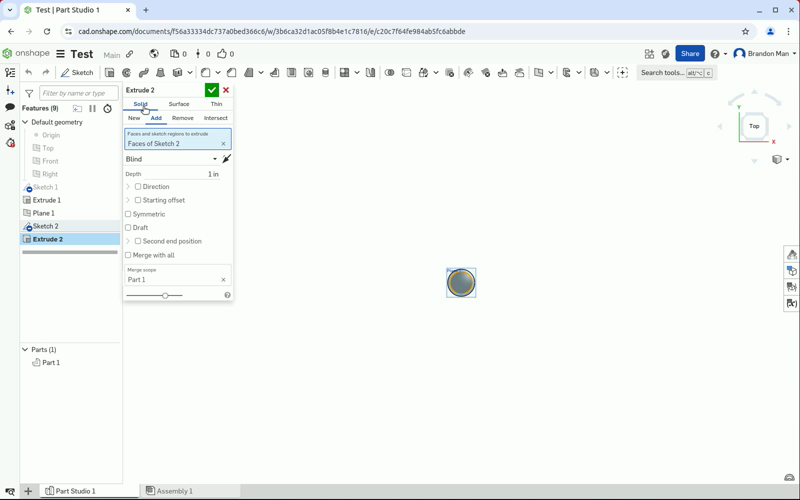
mouse_move(186, 120)
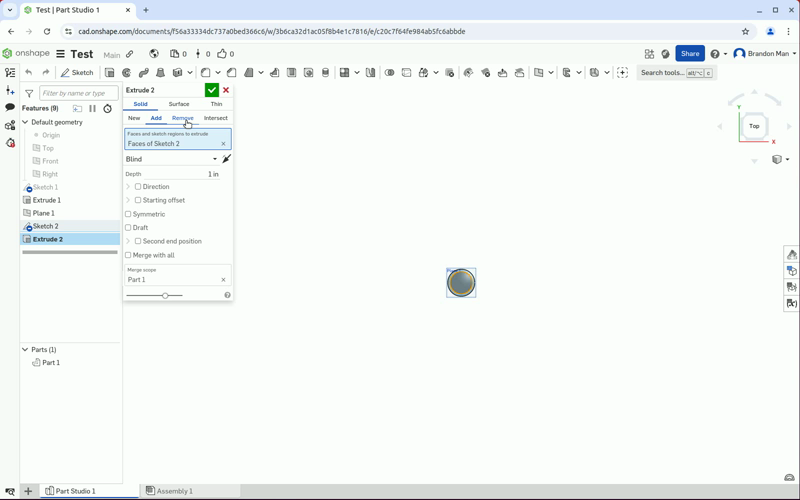
click(186, 120)
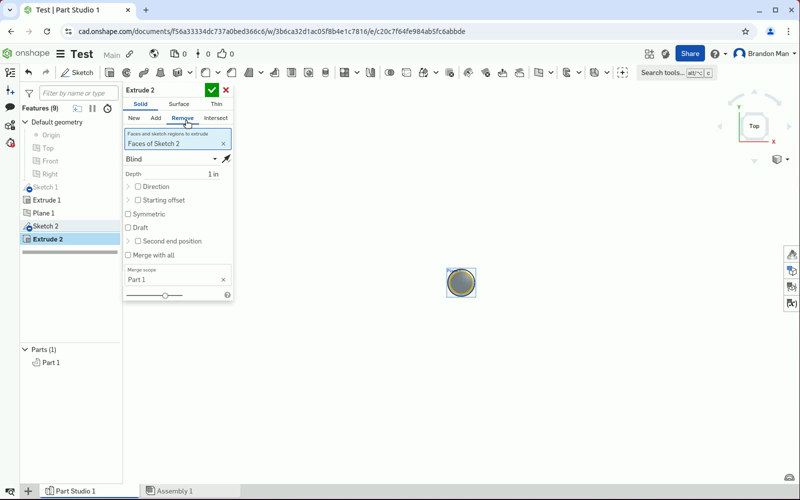
key(tab, 4)
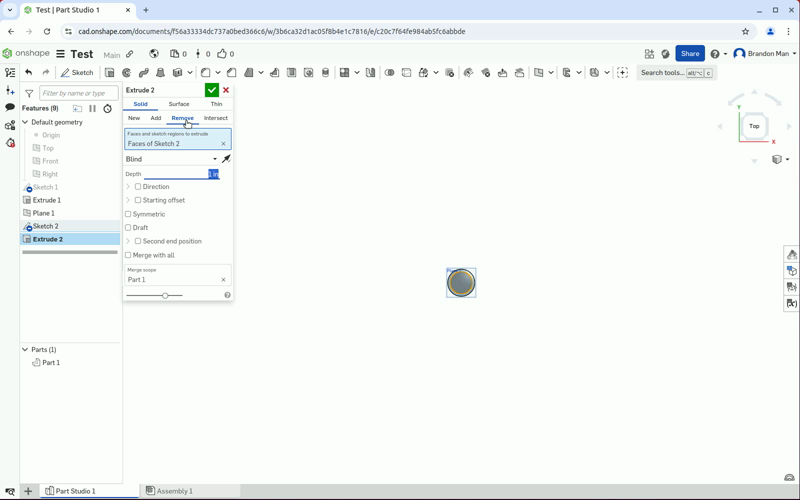
text(30.811)
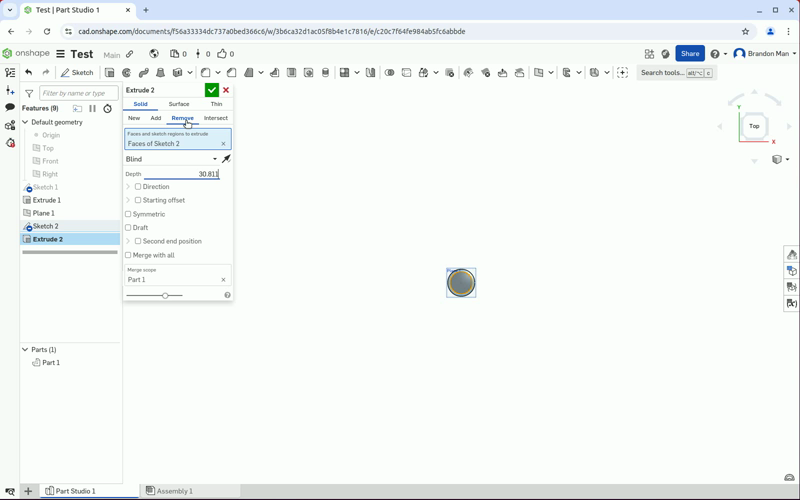
key(tab, 6)
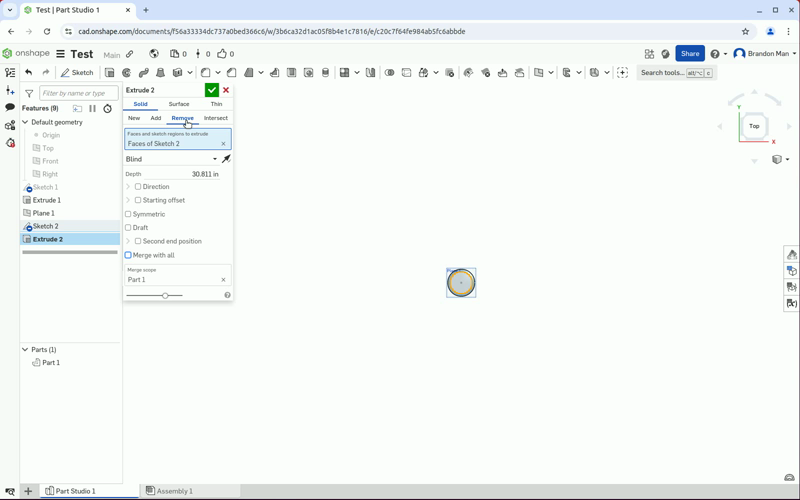
key(space)
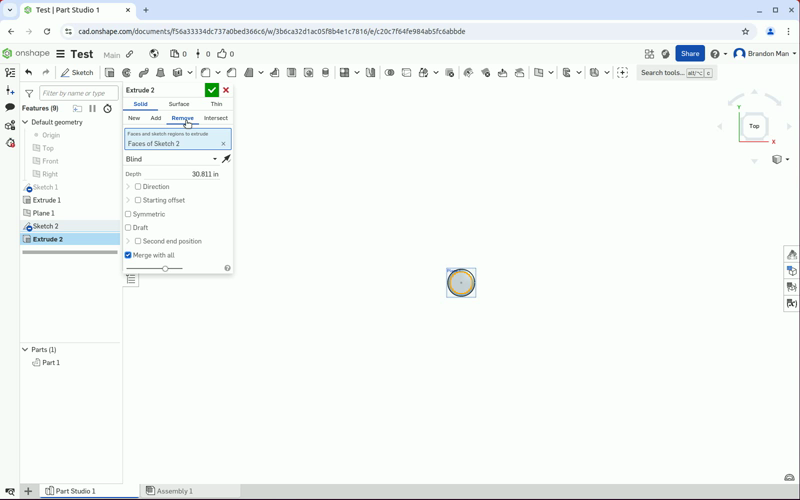
key(enter)
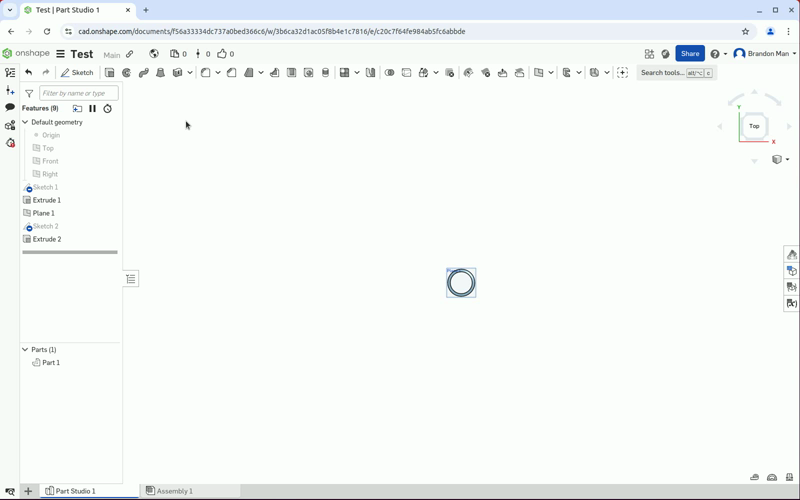
key(shift+h)
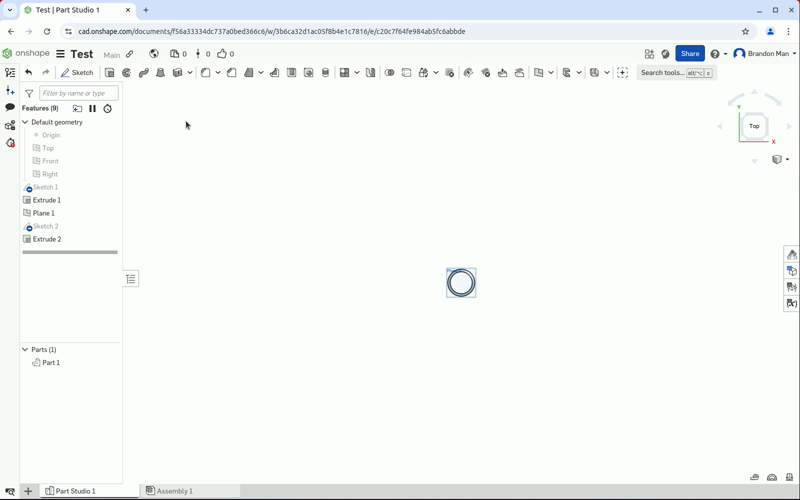
key(shift+h)
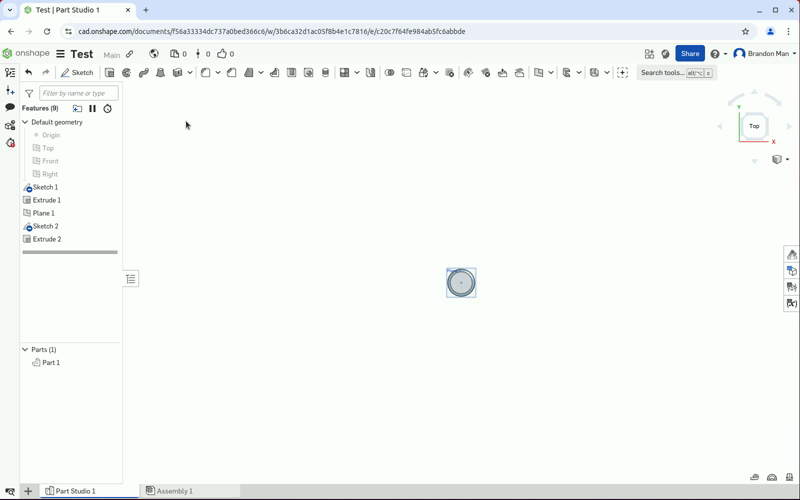
key(shift+7)
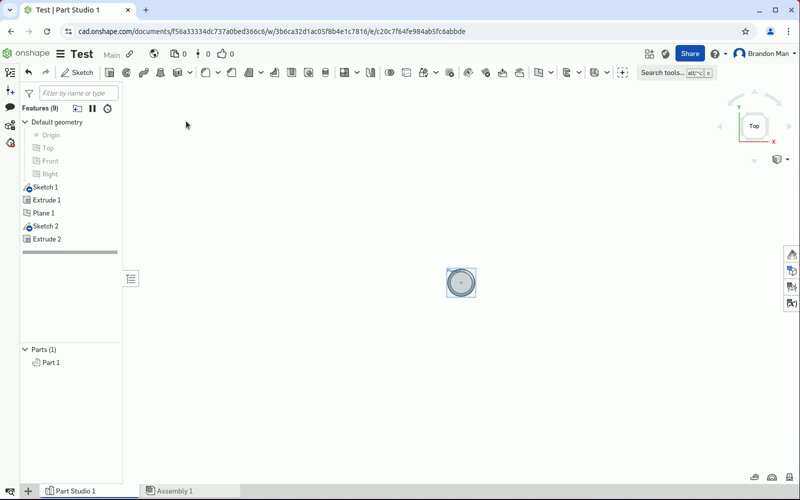
key(up, 3)
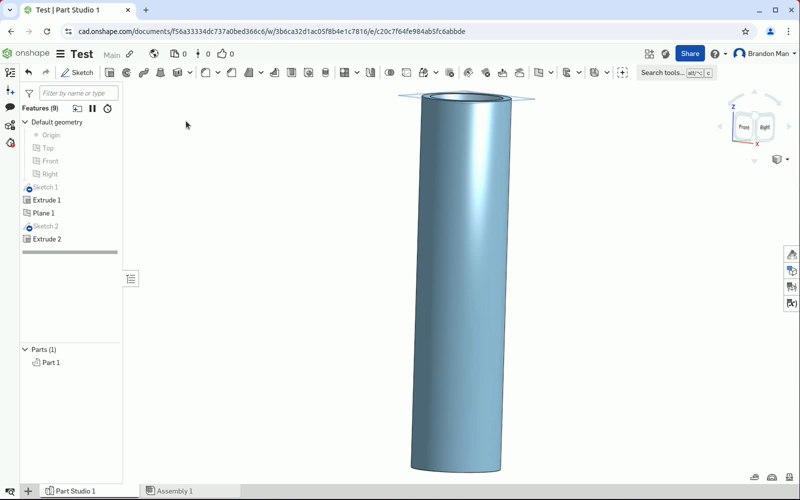
key(left, 3)
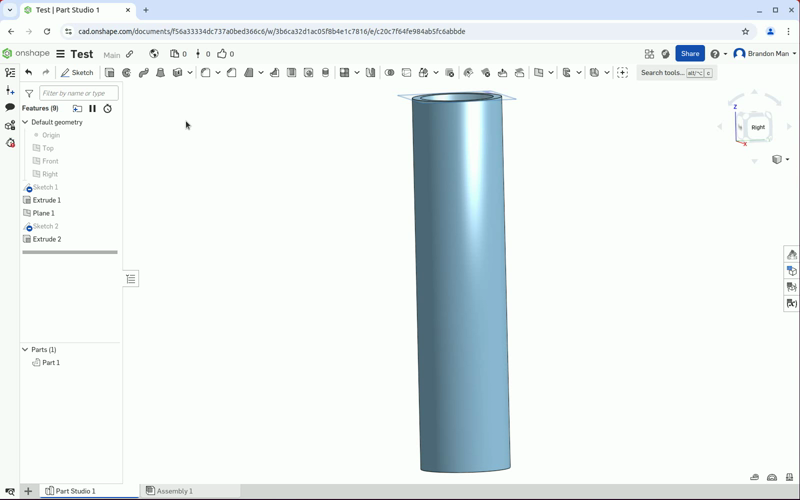
key(right, 3)
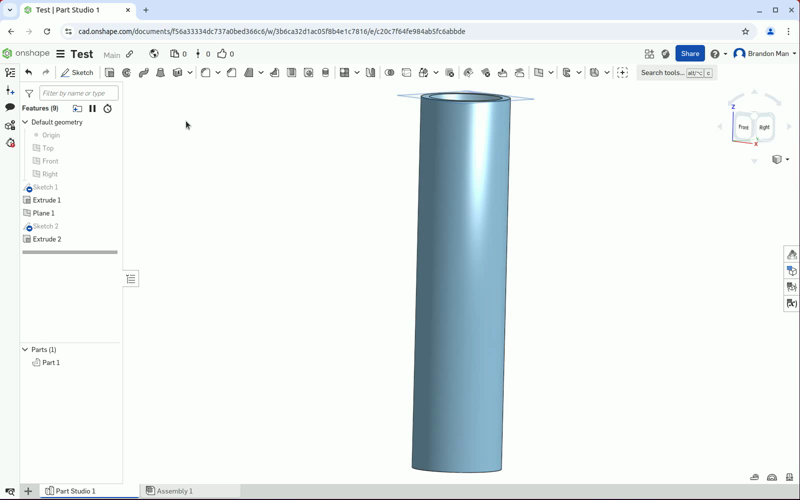
key(down, 3)
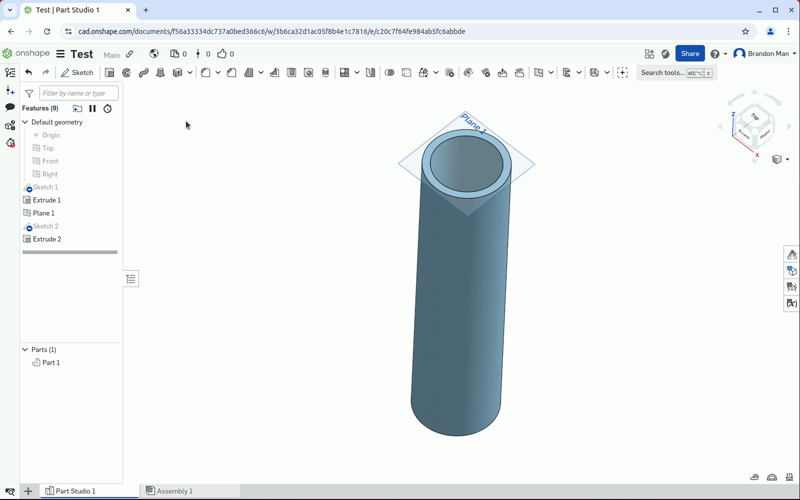
mouse_move(73, 189)
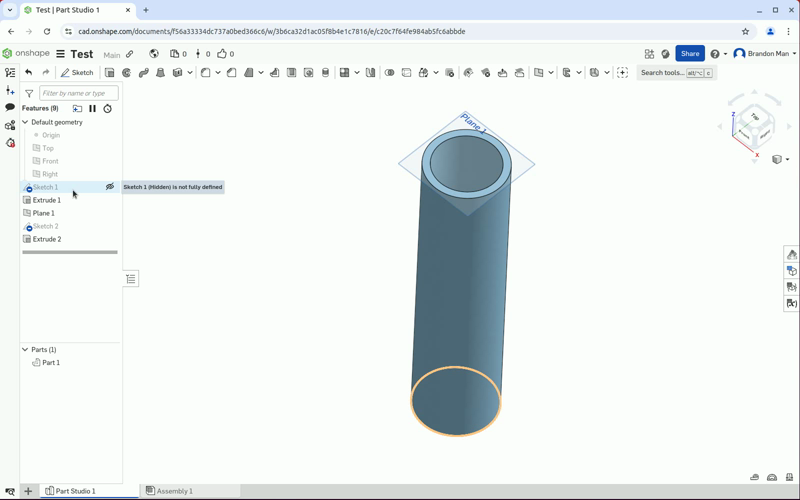
click(73, 189)